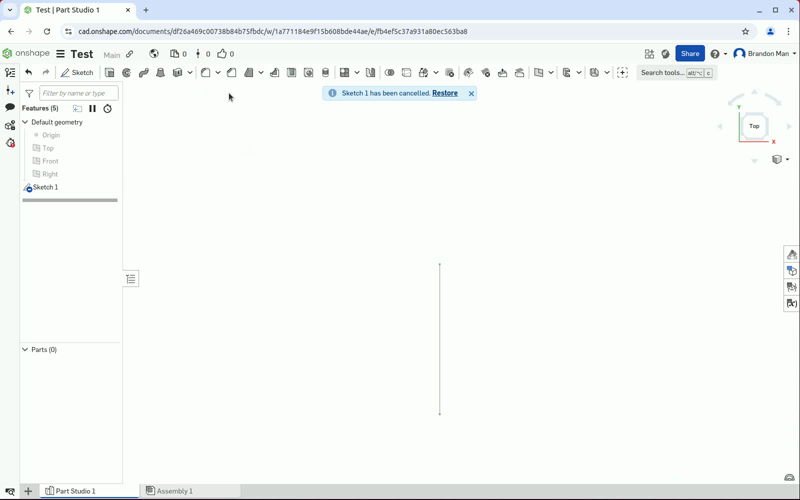
key(shift+h)
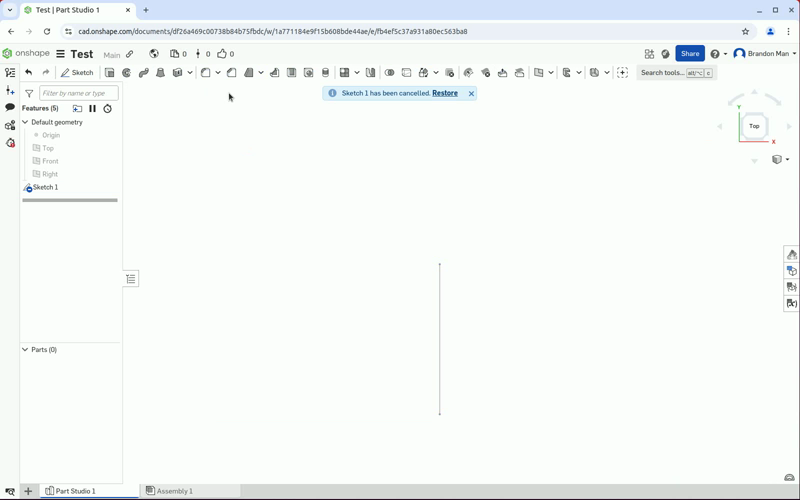
key(shift+s)
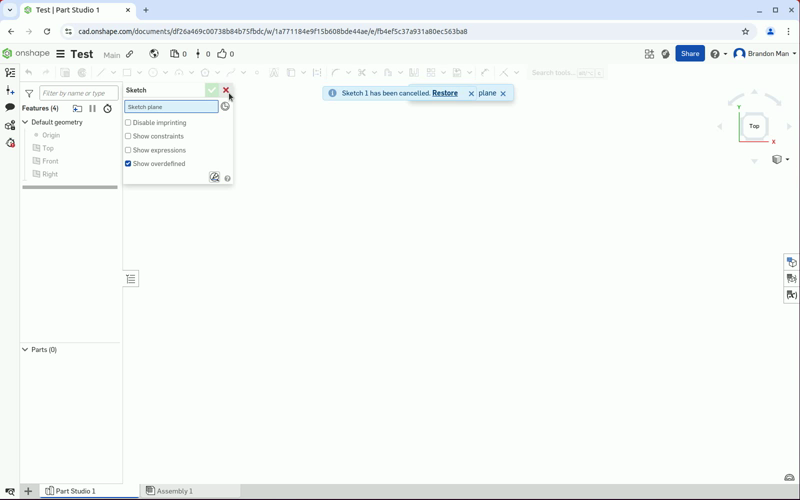
mouse_move(73, 150)
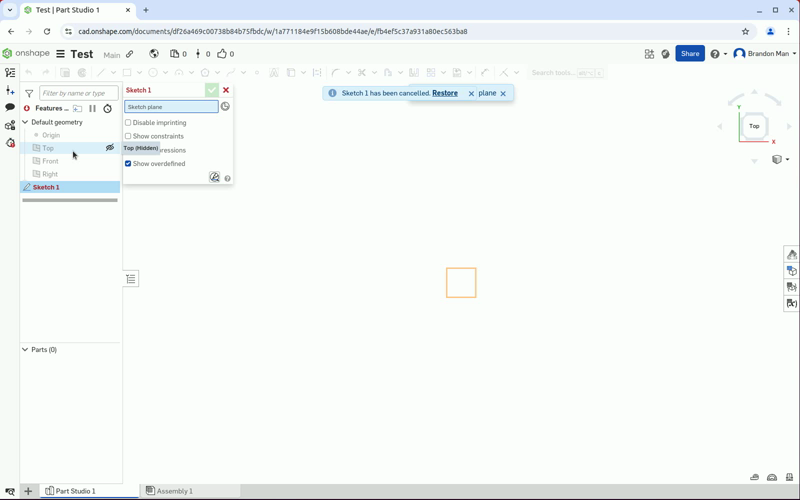
click(73, 150)
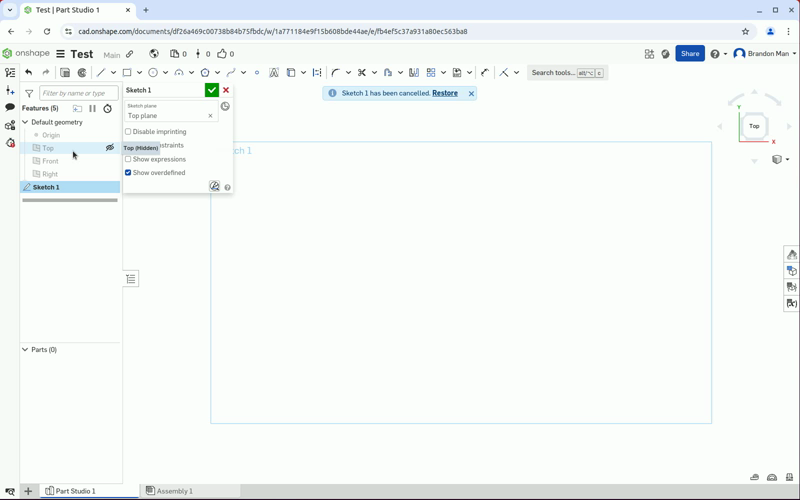
mouse_move(73, 352)
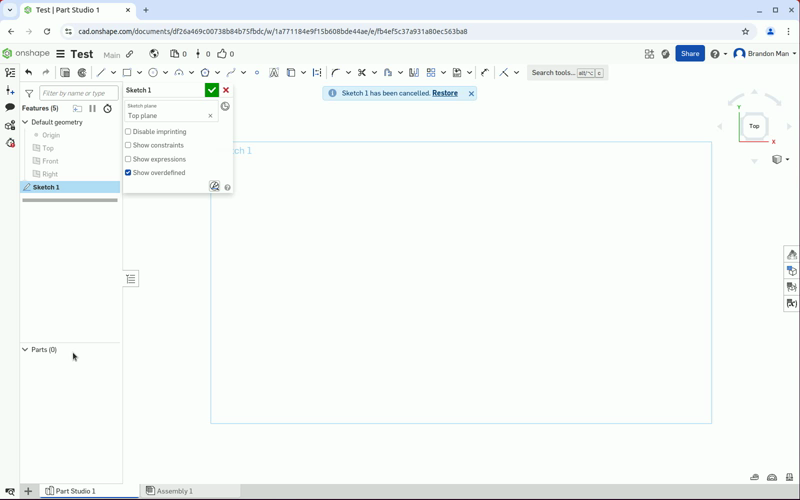
key(y)
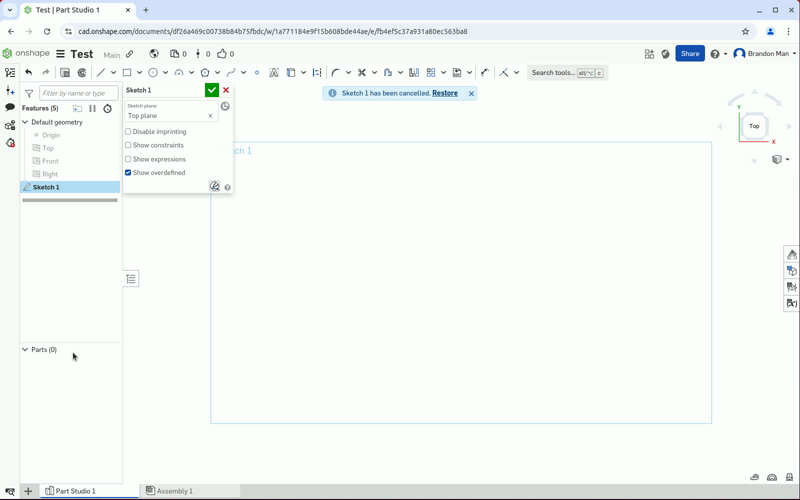
key(l)
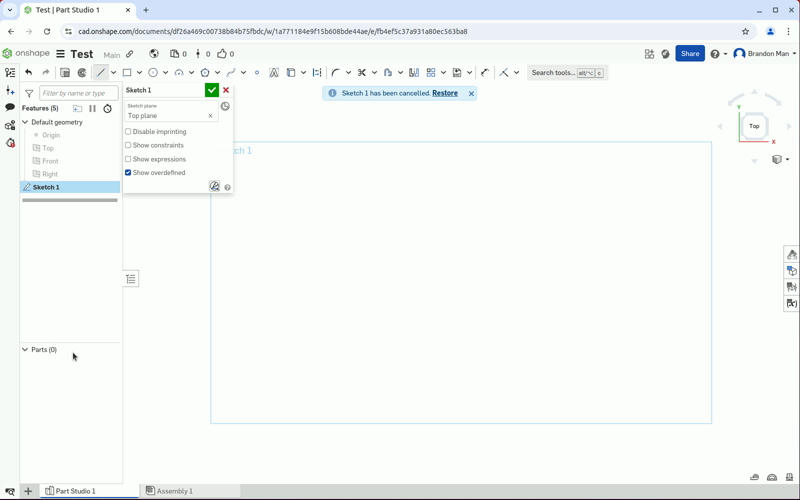
key_down(shift)
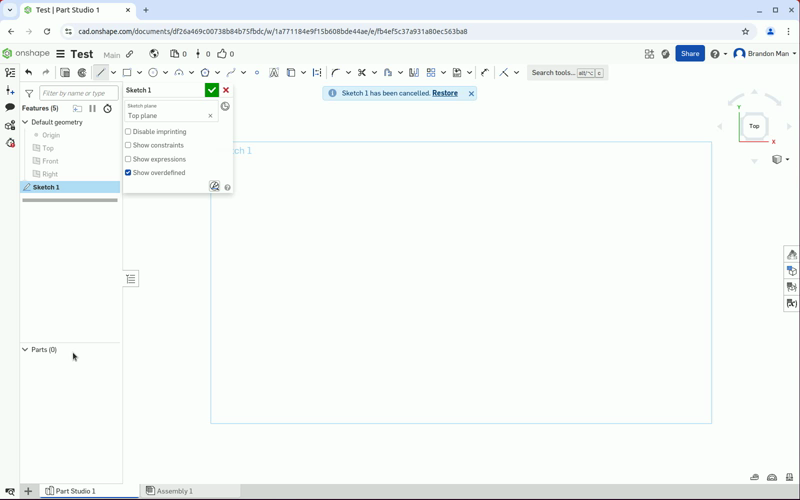
mouse_move(432, 343)
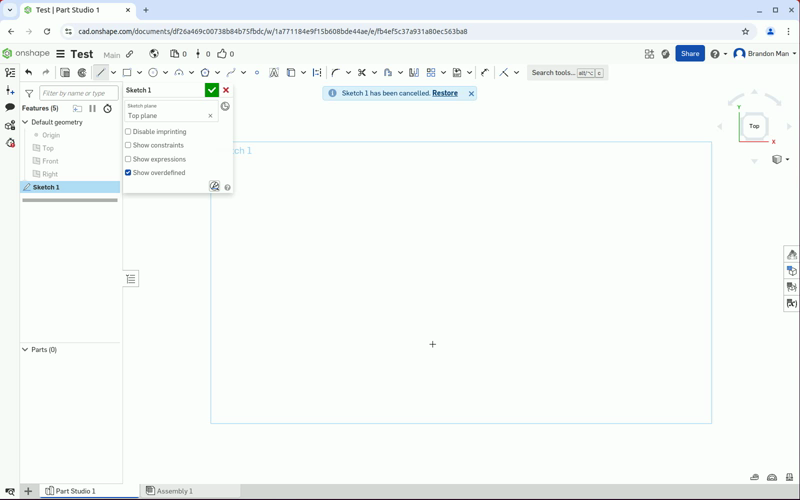
click(432, 343)
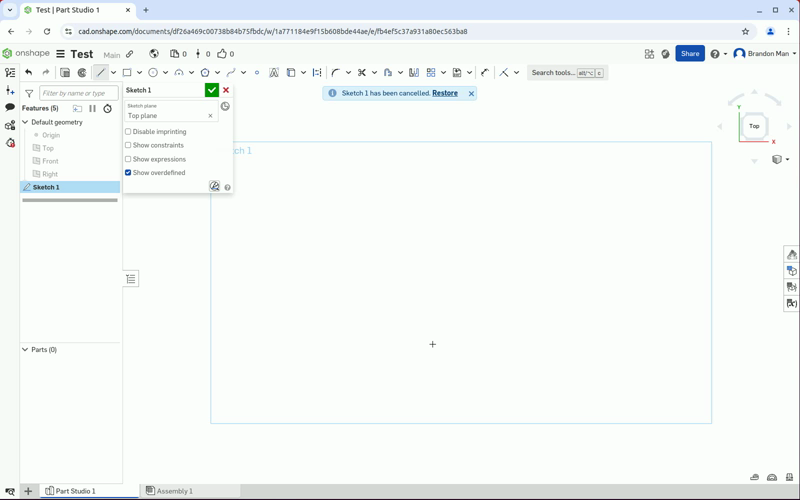
key_up(shift)
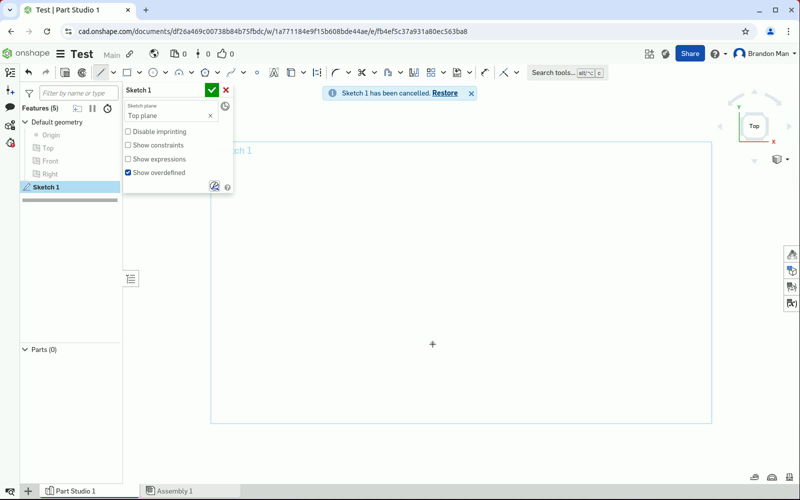
key_down(shift)
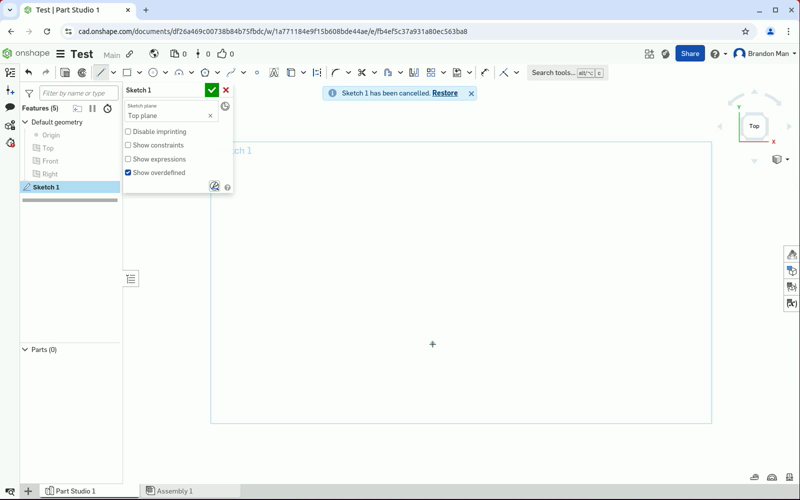
mouse_move(462, 343)
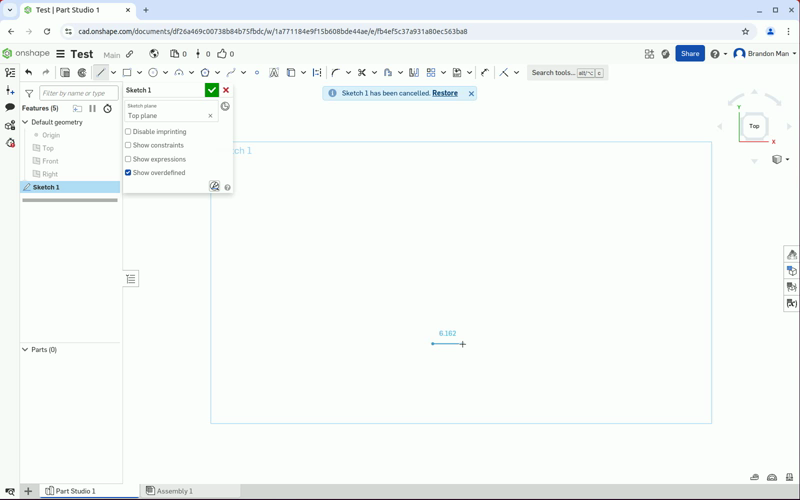
mouse_move(488, 343)
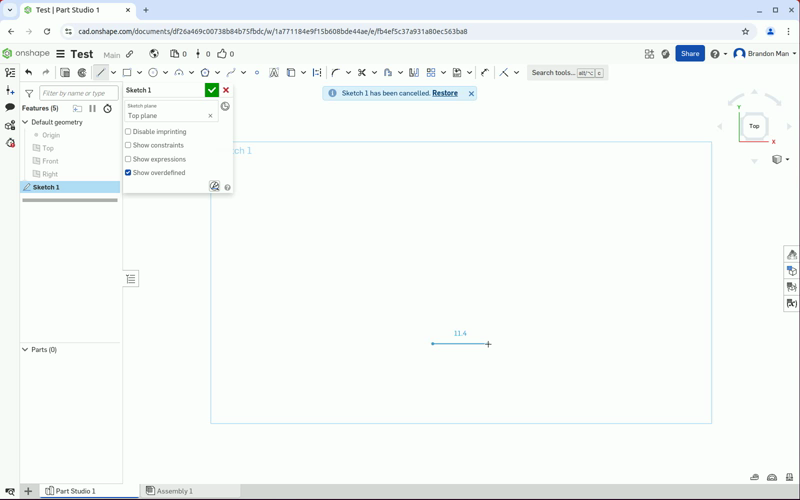
click(488, 343)
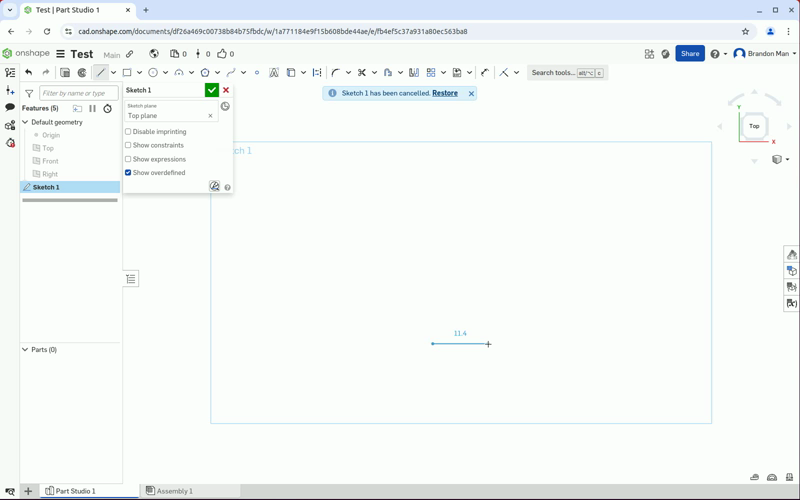
key_up(shift)
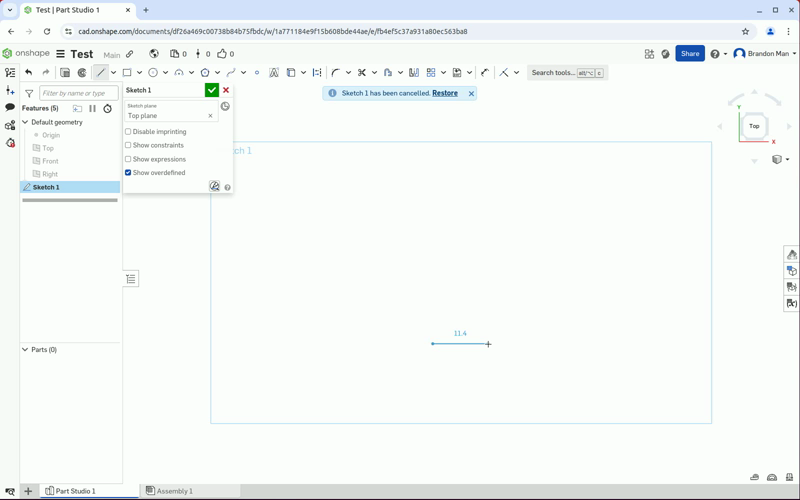
key_down(shift)
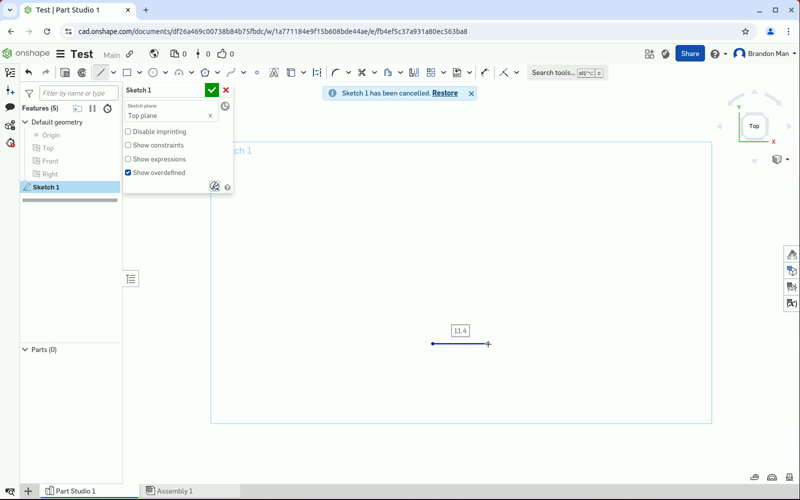
mouse_move(488, 223)
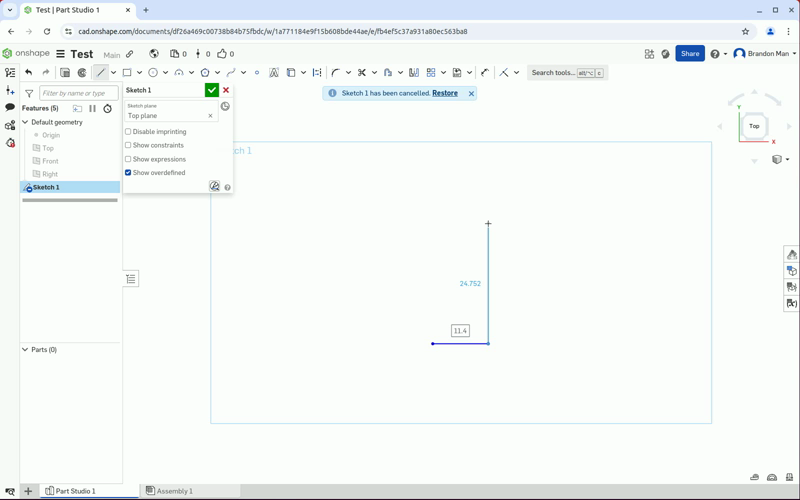
click(488, 223)
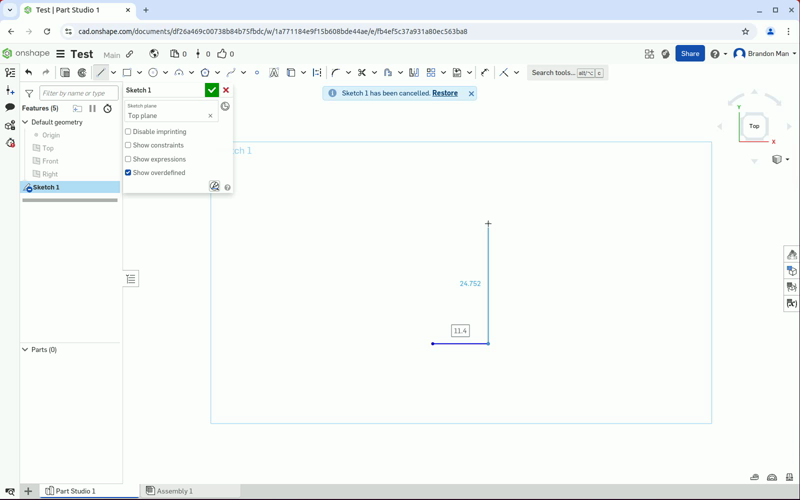
key_up(shift)
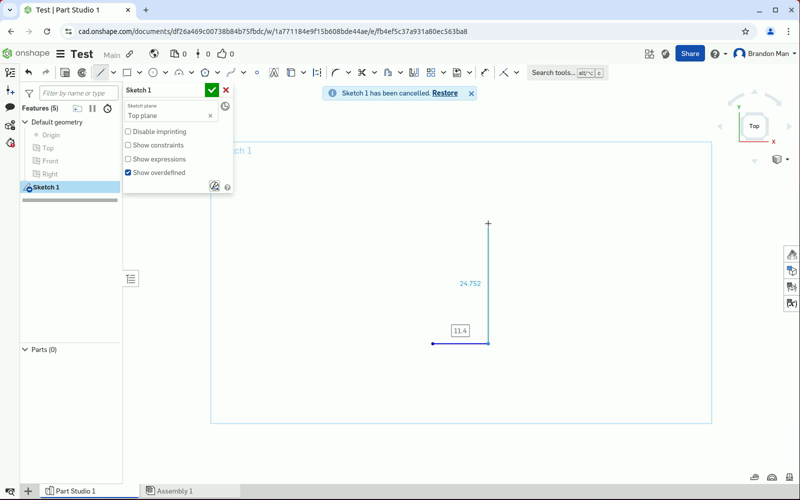
key_down(shift)
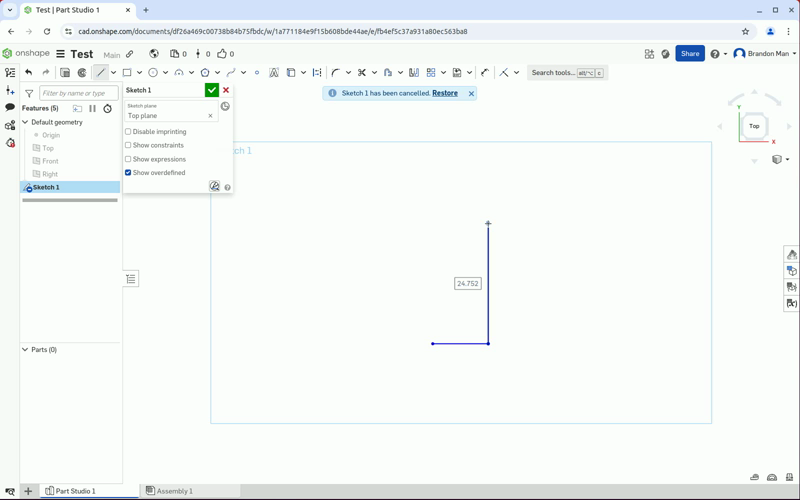
mouse_move(518, 223)
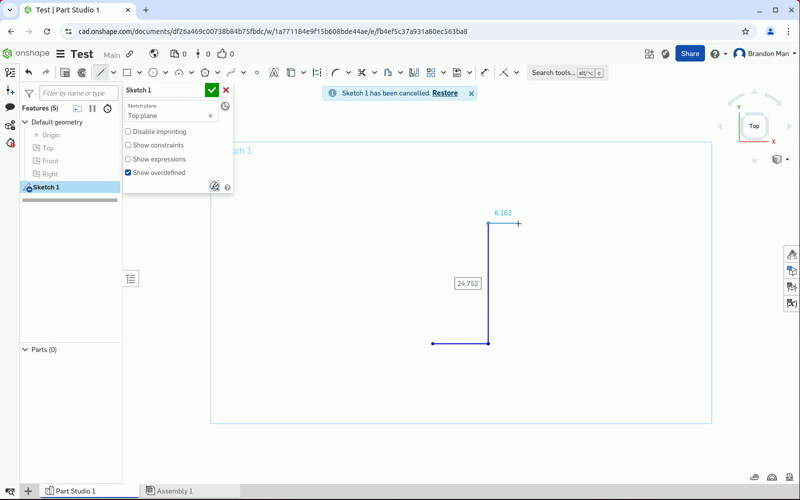
mouse_move(432, 223)
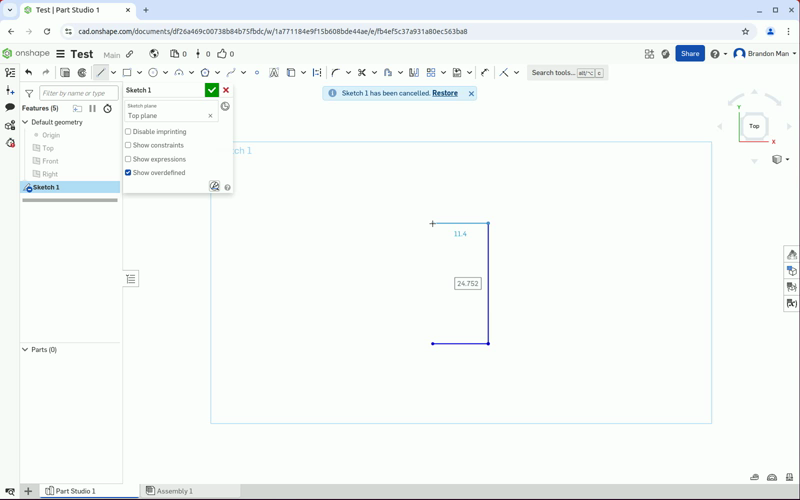
click(432, 223)
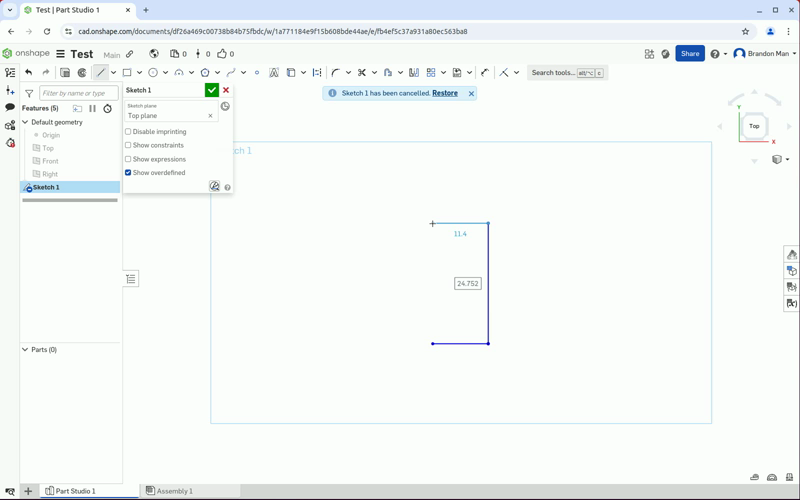
key_up(shift)
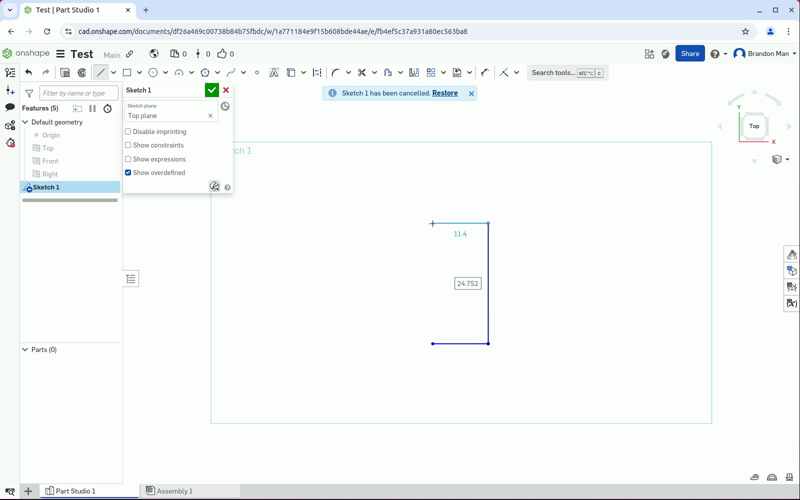
key_down(shift)
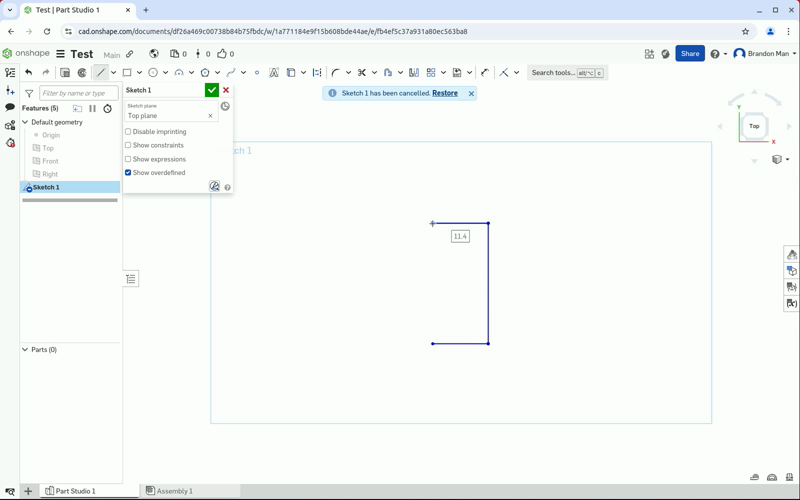
mouse_move(432, 343)
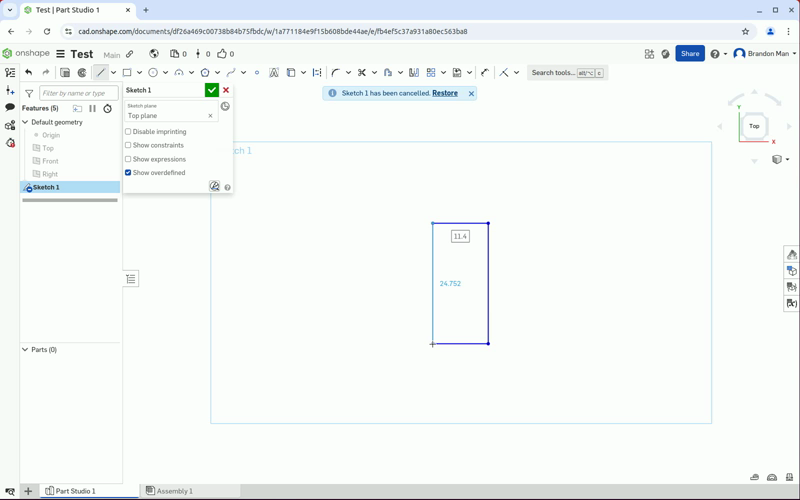
key_up(shift)
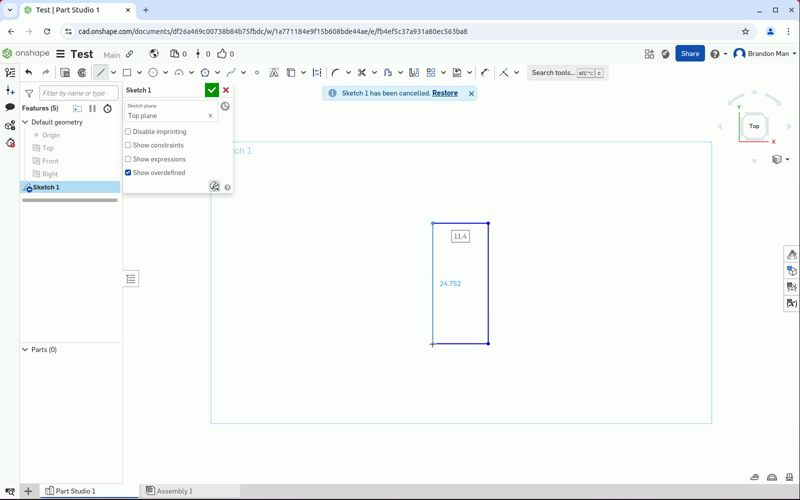
click(432, 343)
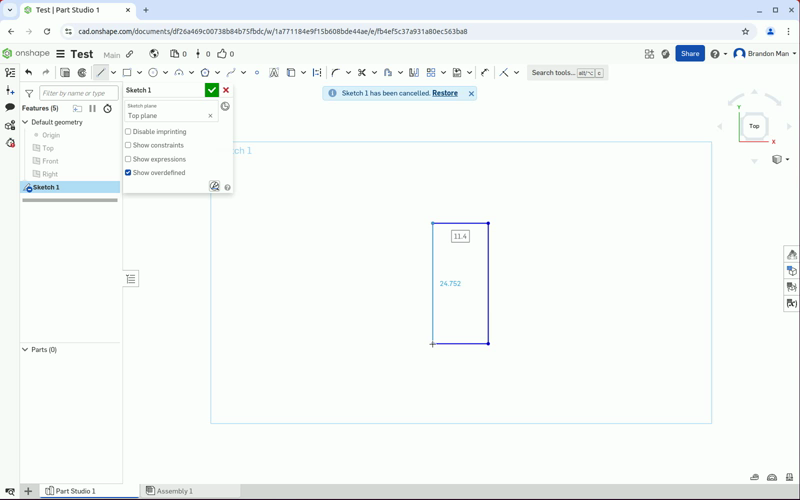
key(esc)
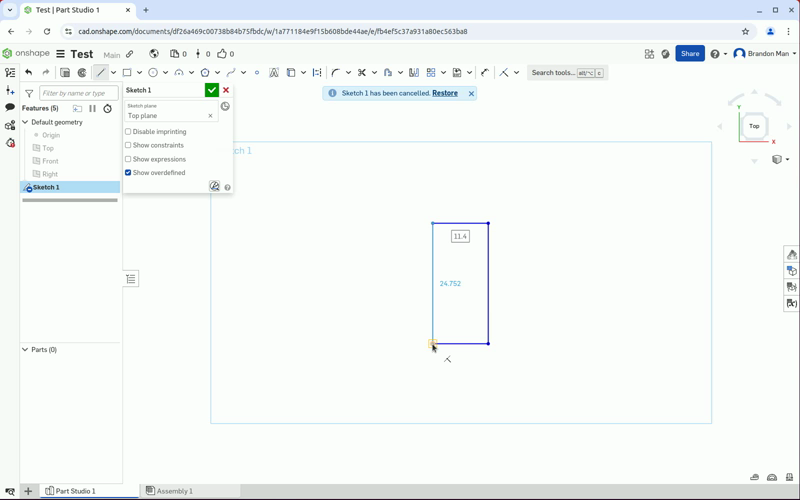
key(l)
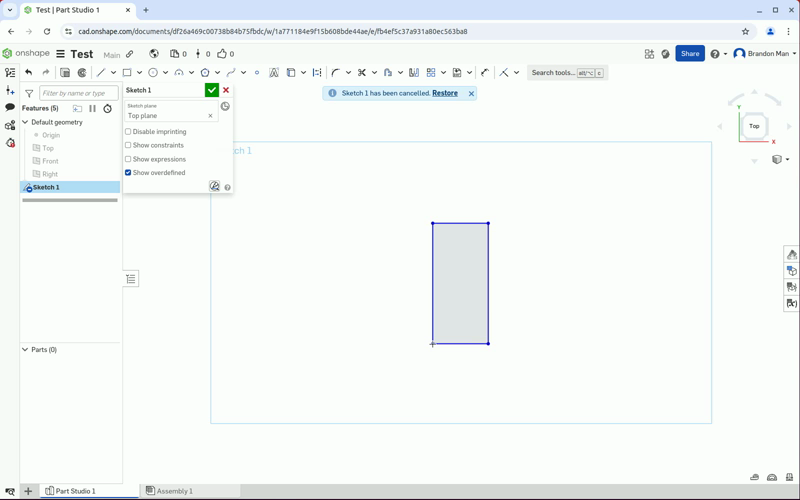
key_down(shift)
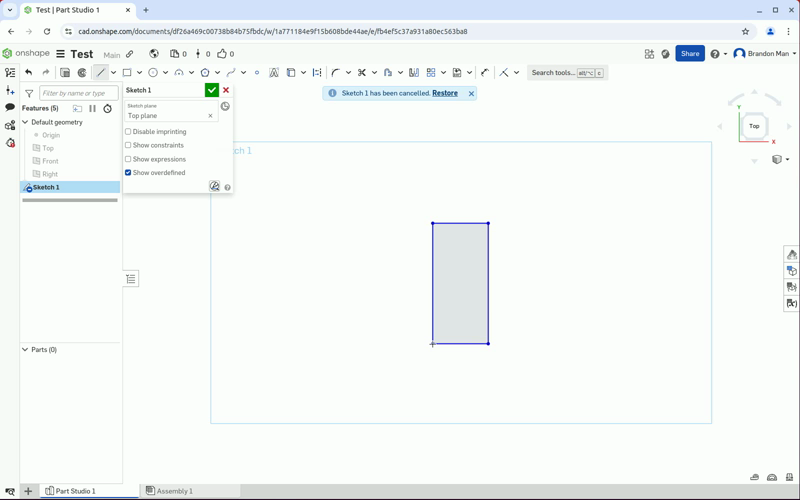
mouse_move(446, 329)
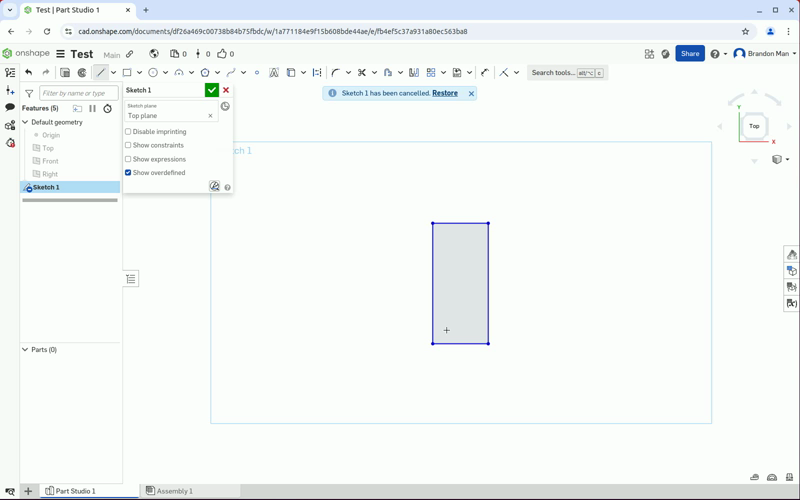
click(446, 329)
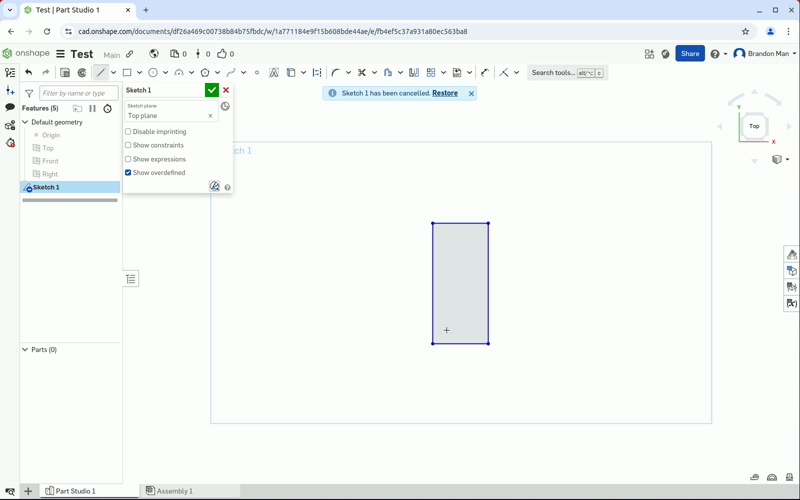
key_up(shift)
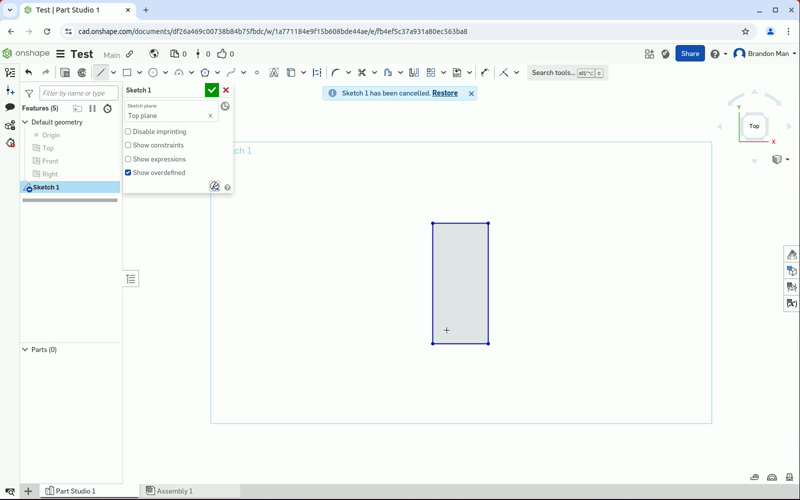
key_down(shift)
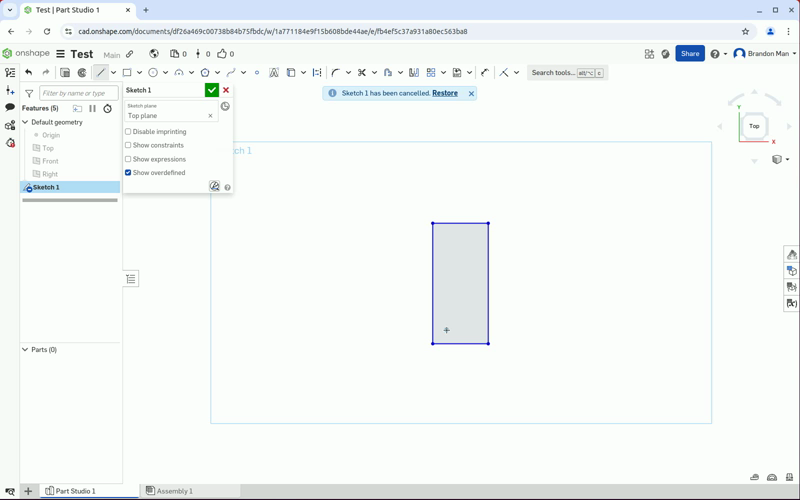
mouse_move(476, 329)
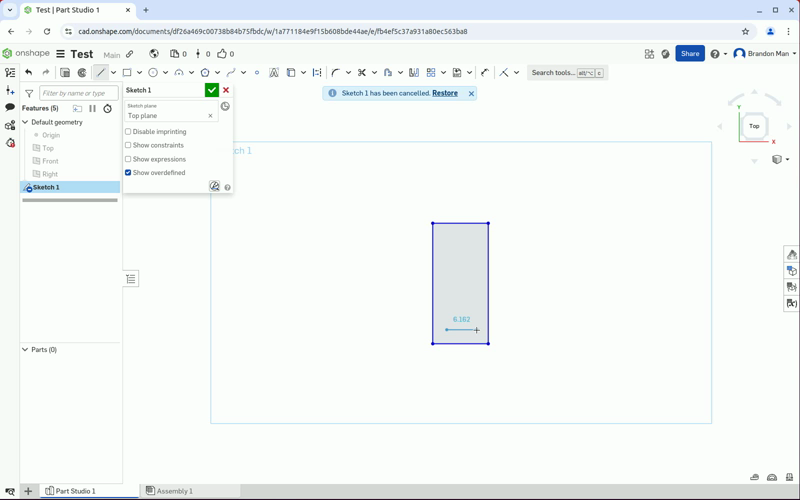
mouse_move(474, 329)
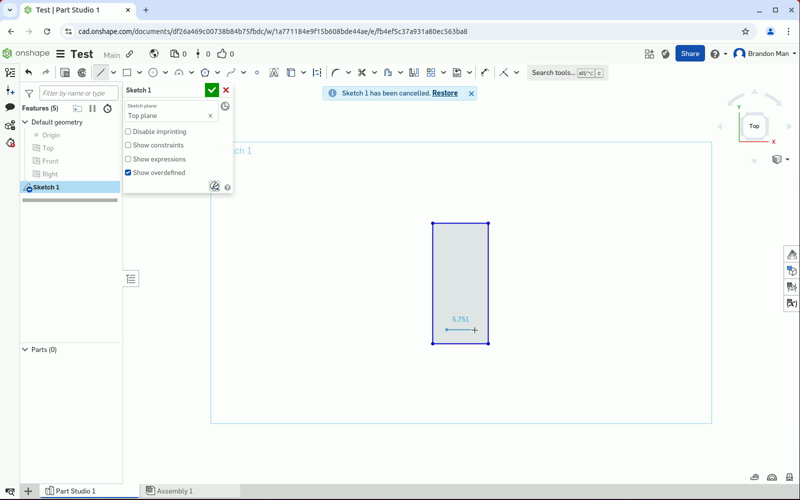
click(474, 329)
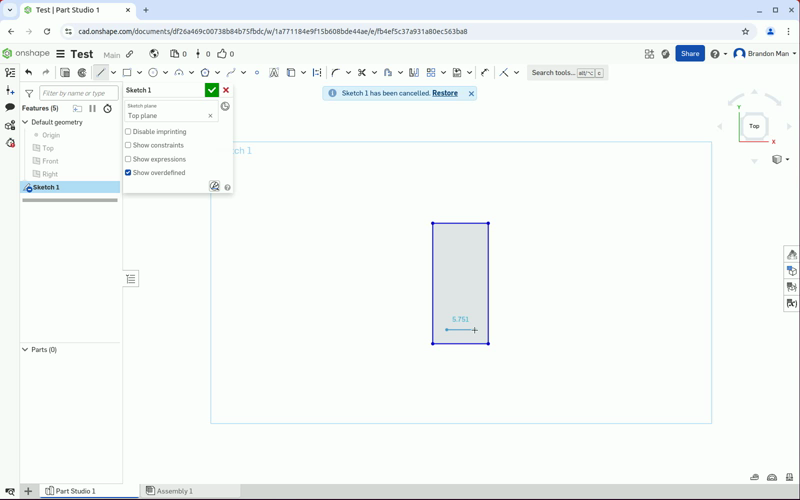
key_up(shift)
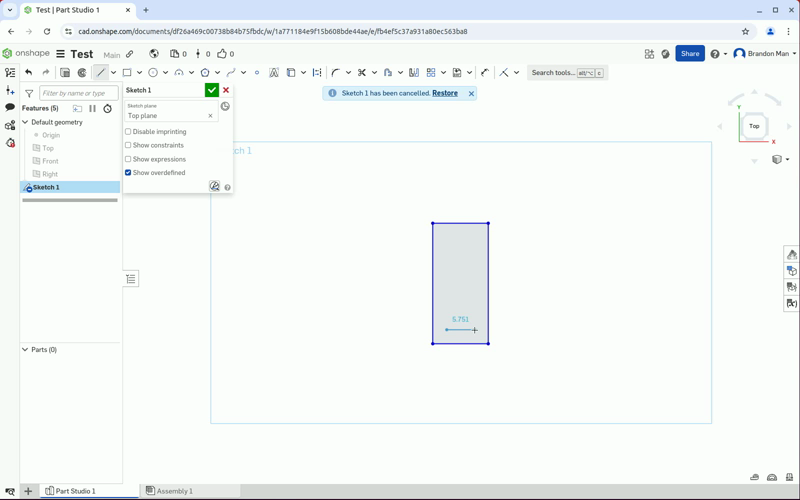
key_down(shift)
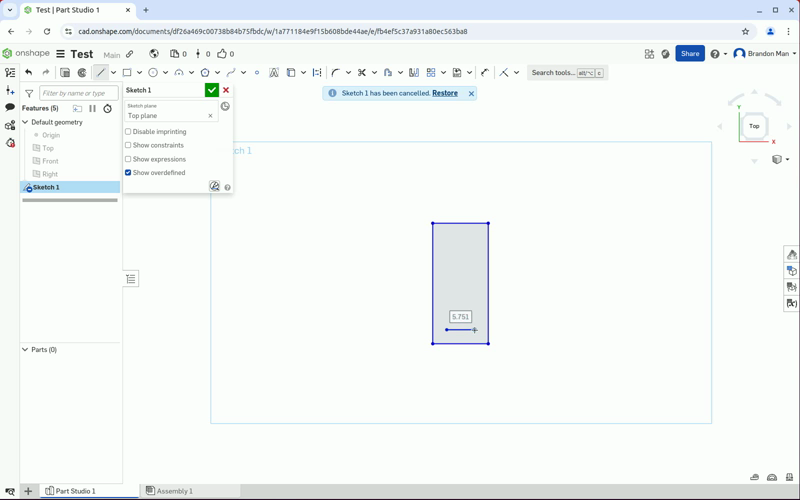
mouse_move(504, 329)
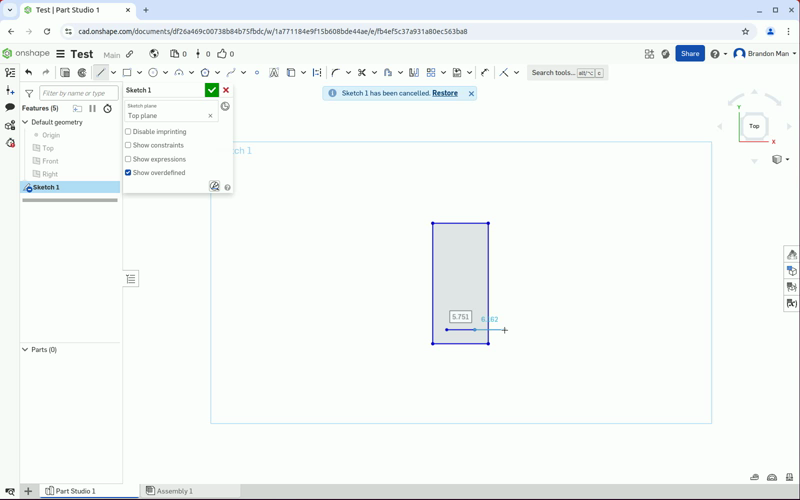
mouse_move(474, 282)
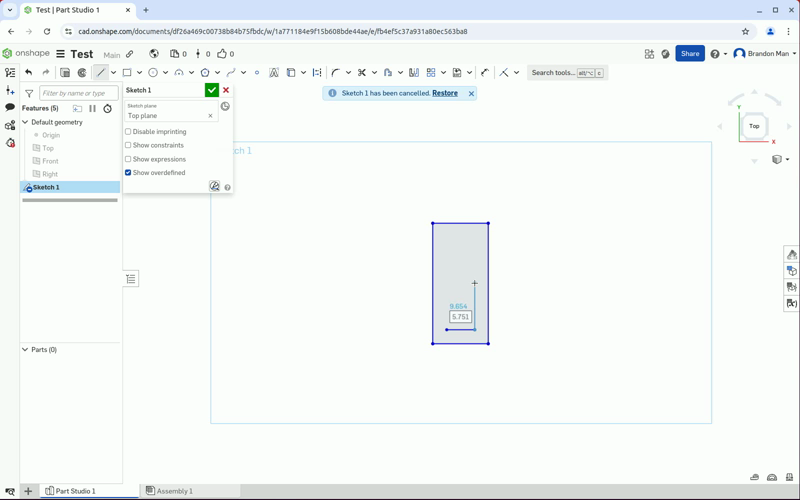
click(474, 282)
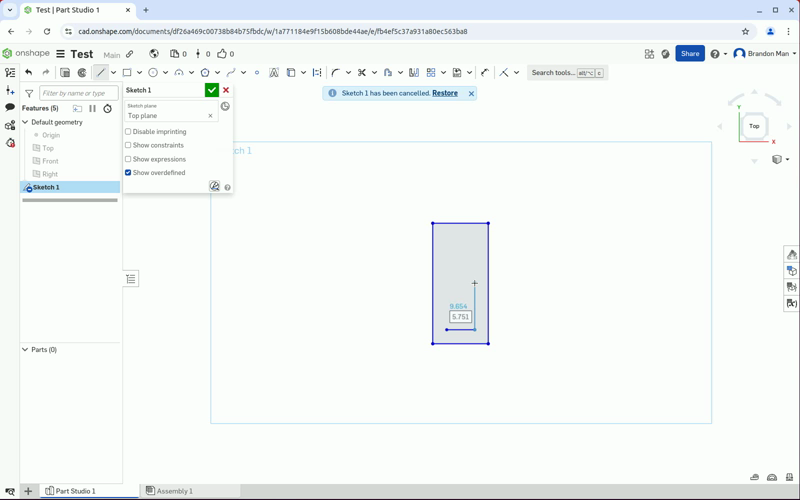
key_up(shift)
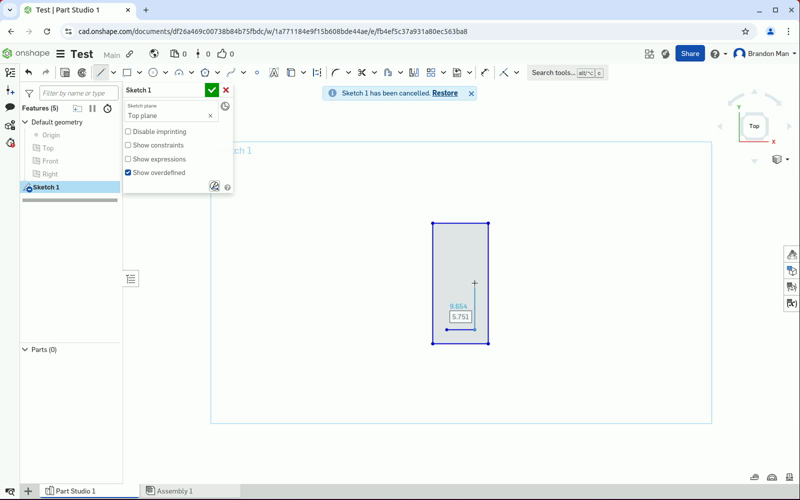
key_down(shift)
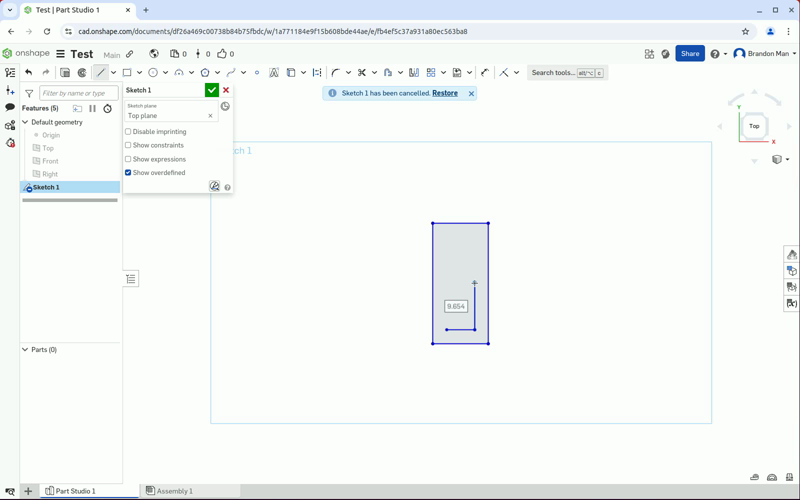
mouse_move(504, 282)
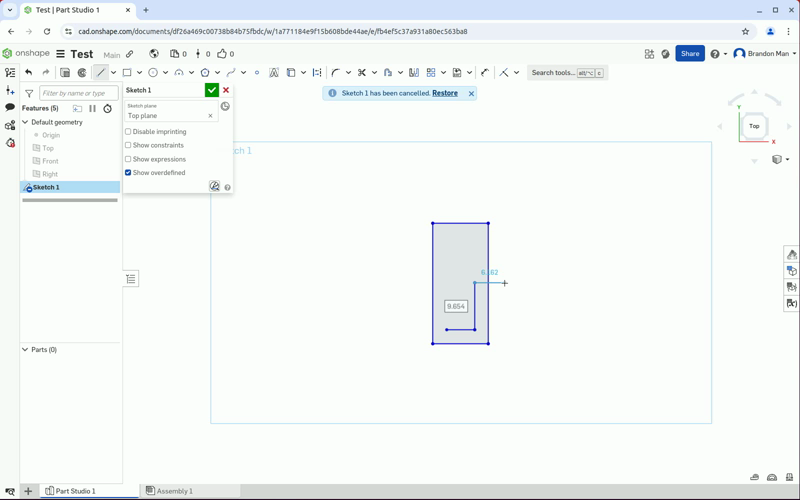
mouse_move(474, 237)
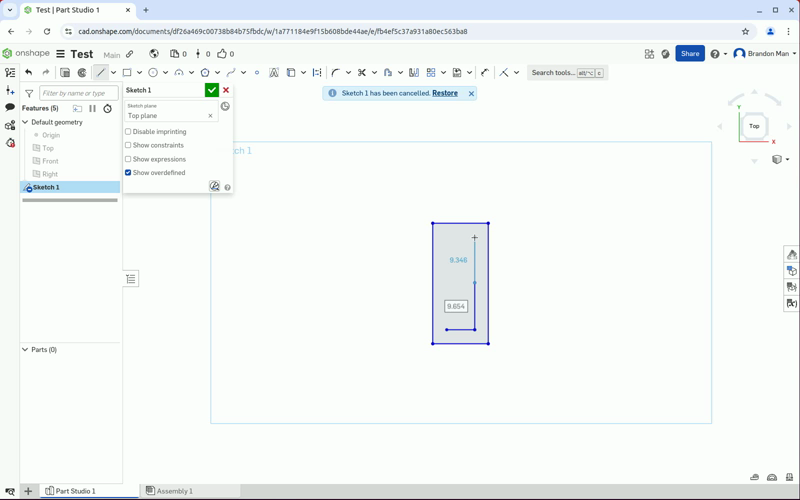
click(474, 237)
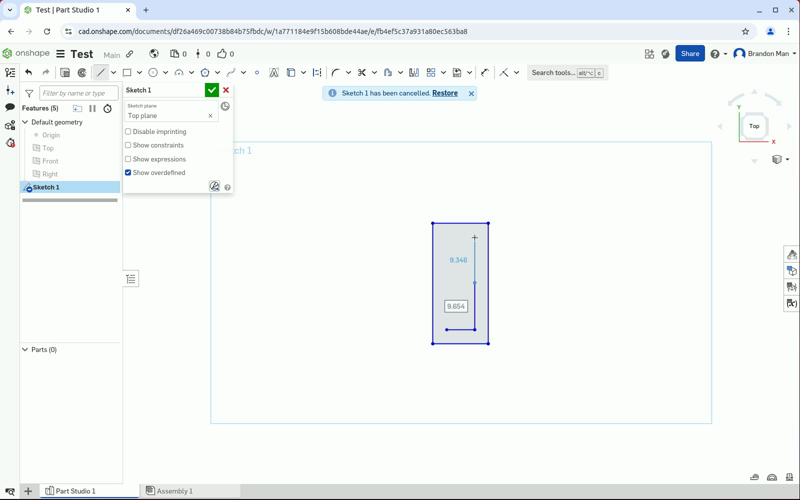
key_up(shift)
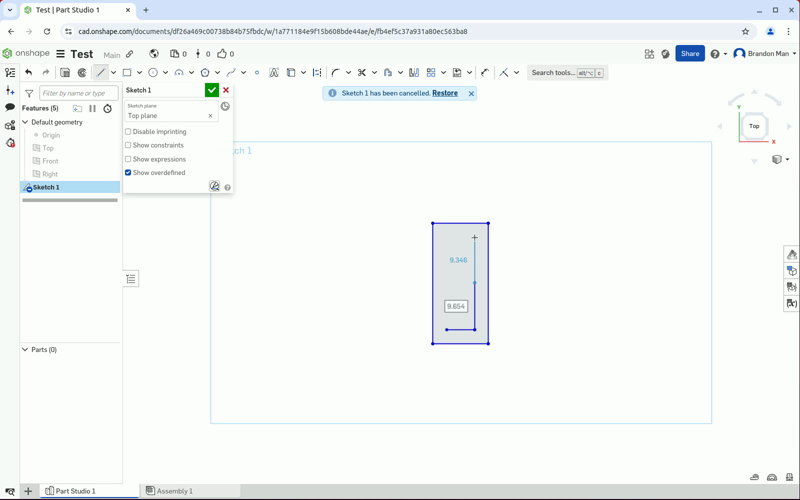
key_down(shift)
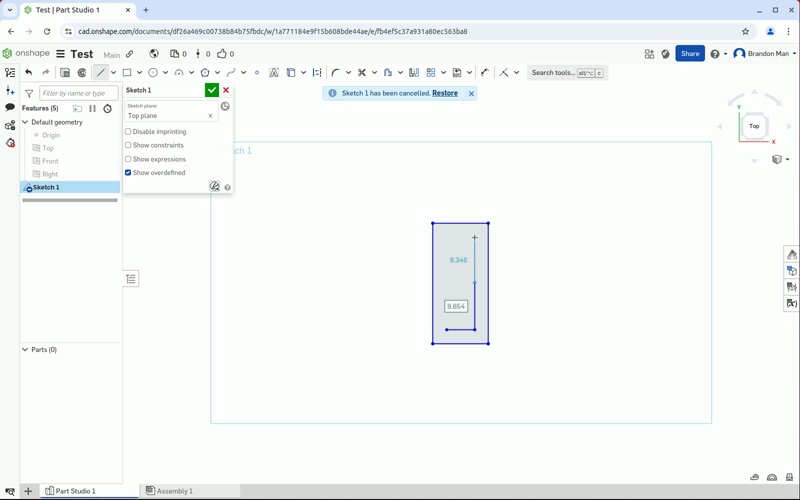
mouse_move(504, 237)
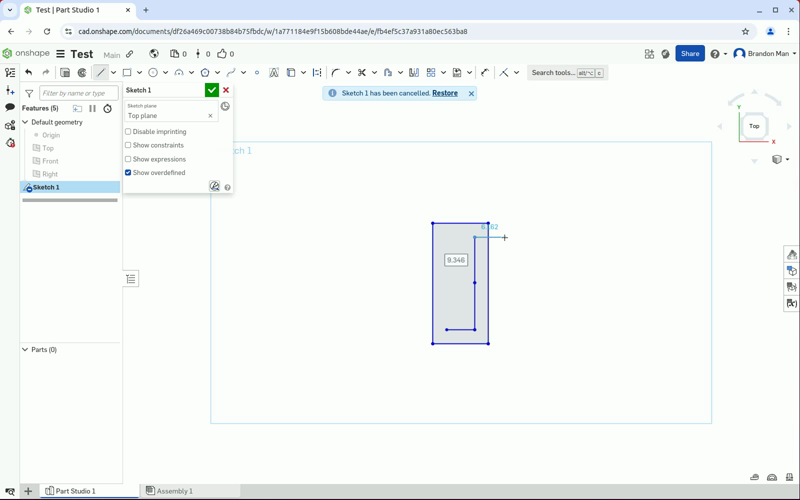
mouse_move(460, 237)
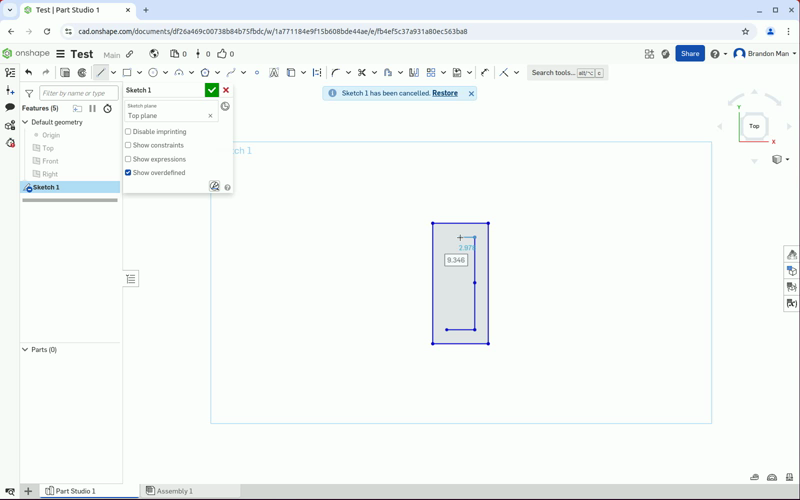
click(460, 237)
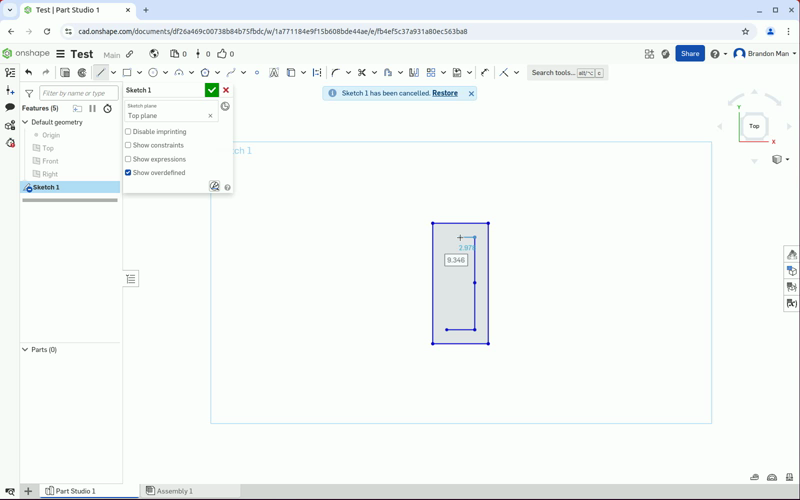
key_up(shift)
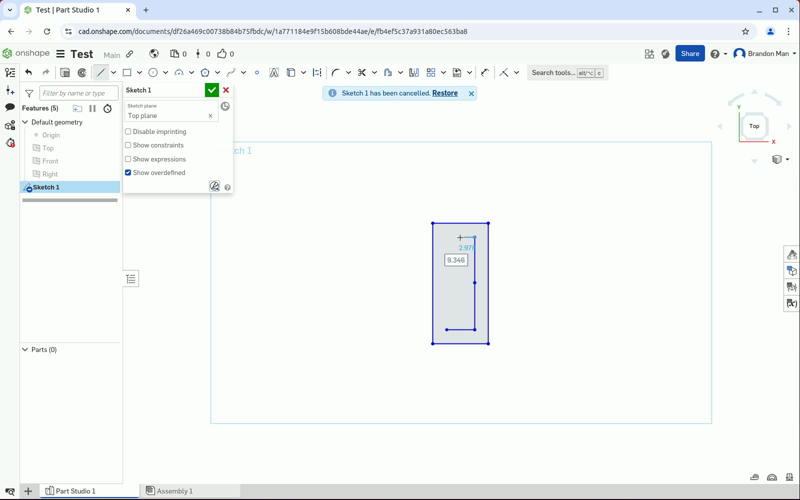
key_down(shift)
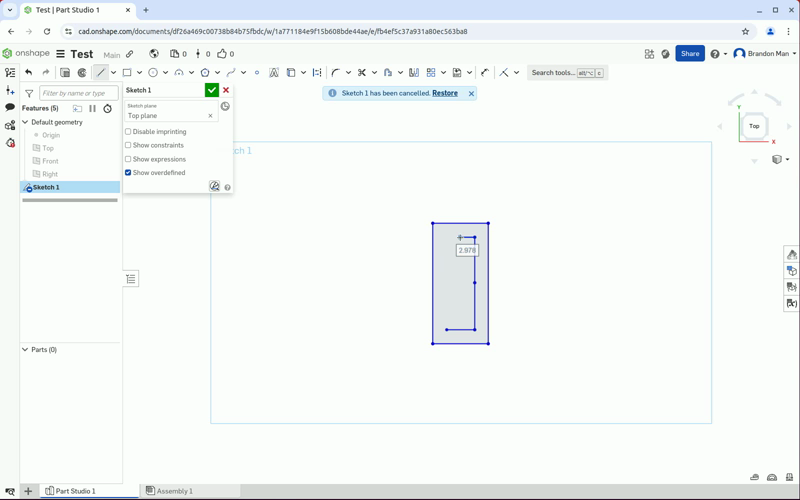
mouse_move(490, 237)
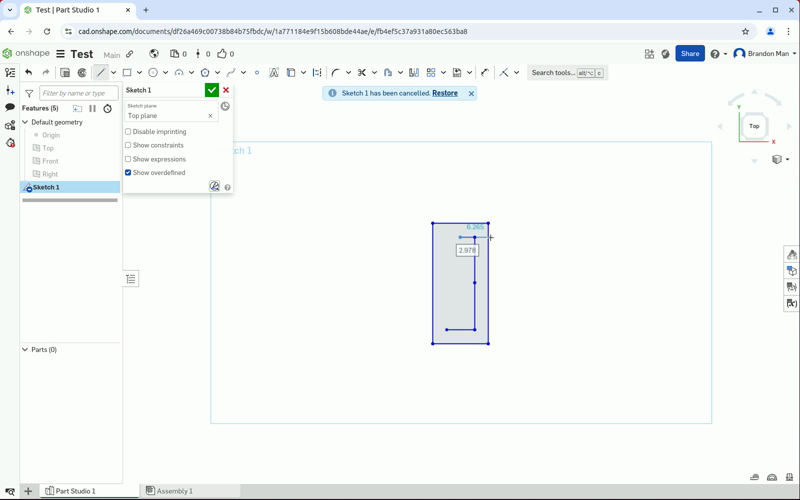
mouse_move(446, 237)
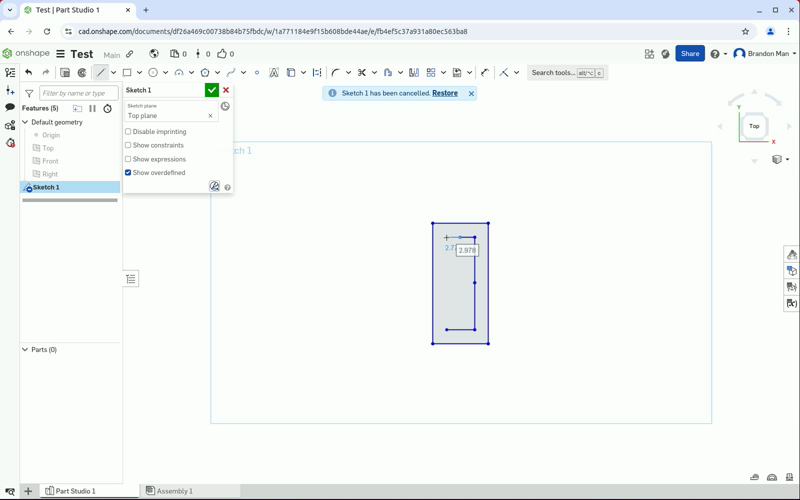
click(446, 237)
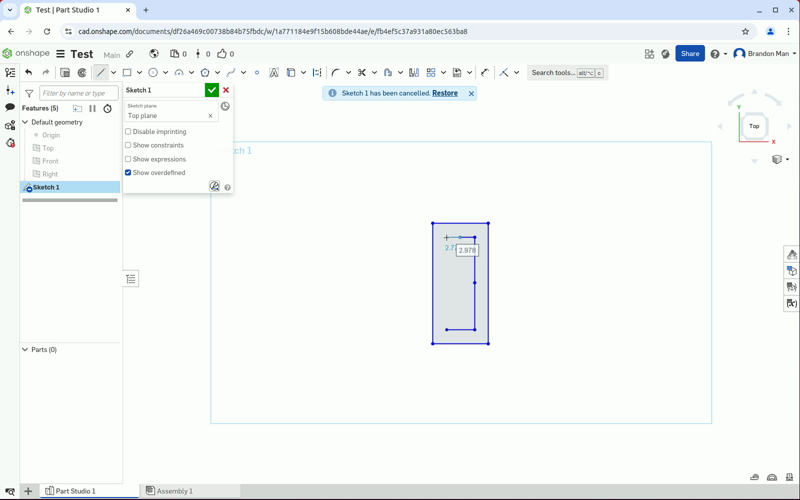
key_up(shift)
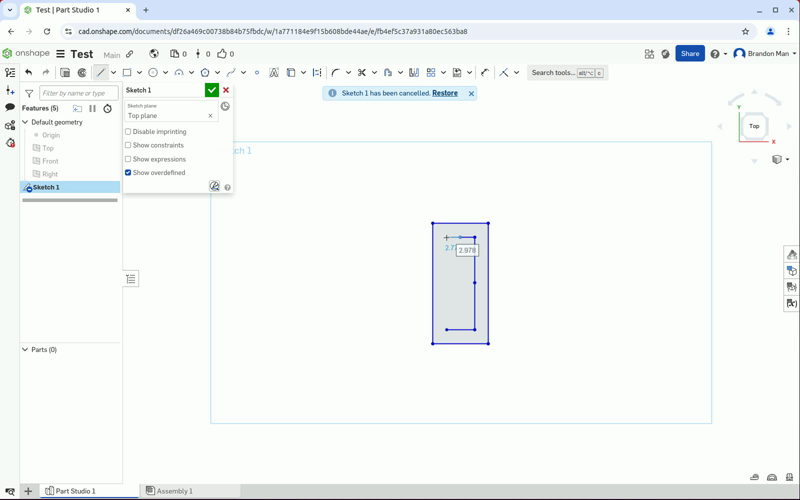
key_down(shift)
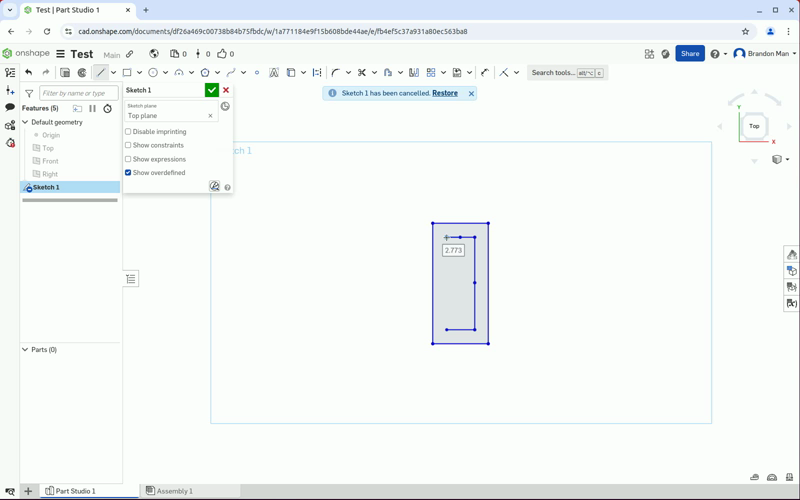
mouse_move(476, 237)
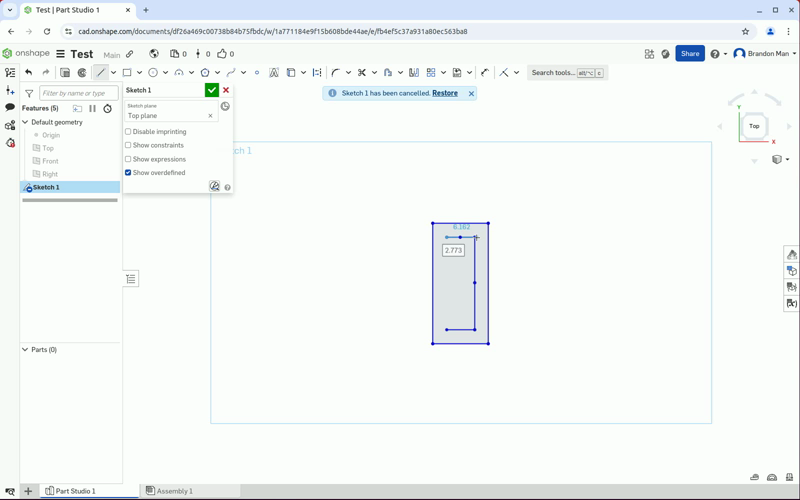
mouse_move(446, 282)
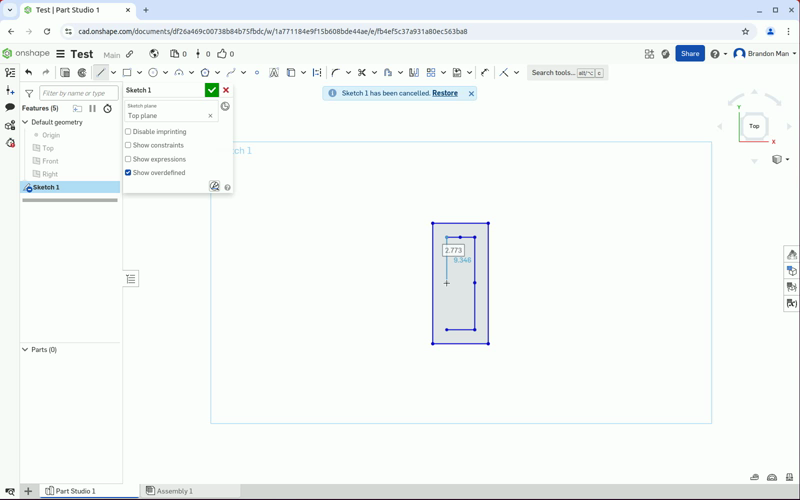
click(446, 282)
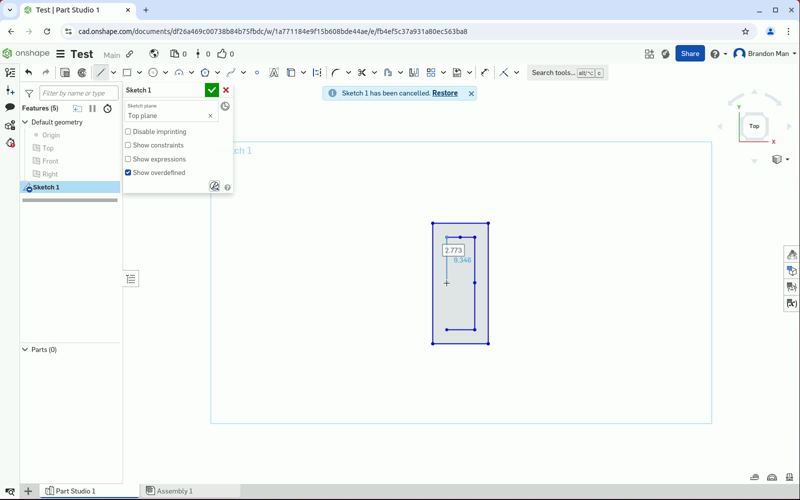
key_up(shift)
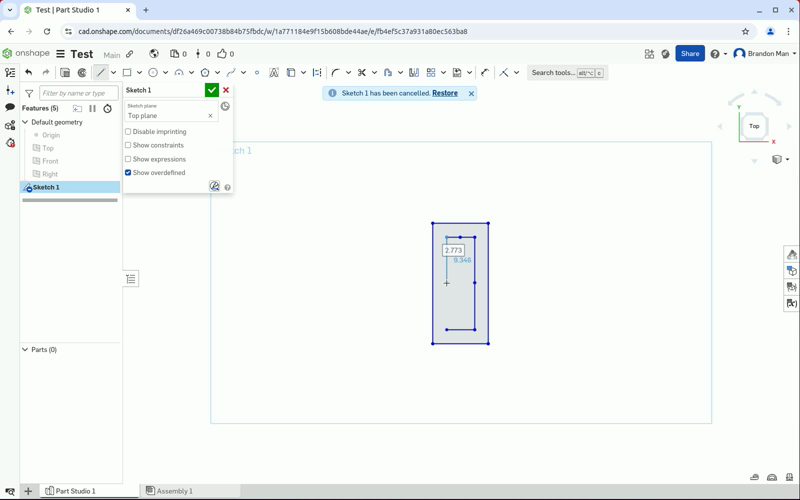
mouse_move(476, 282)
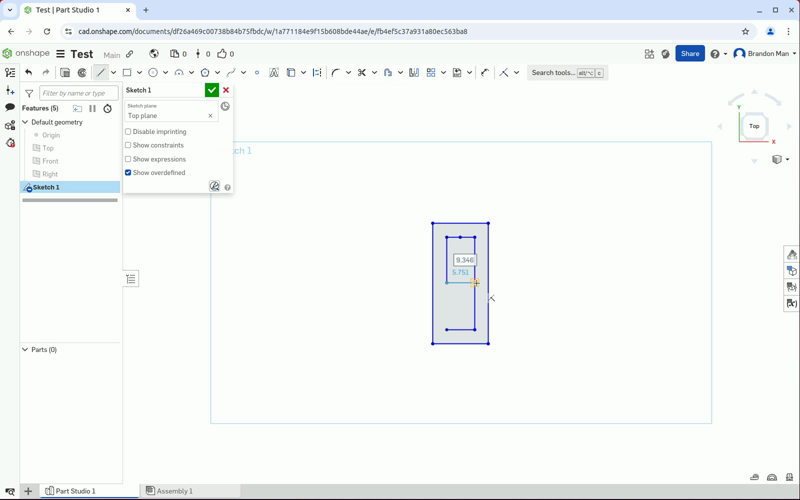
key_down(shift)
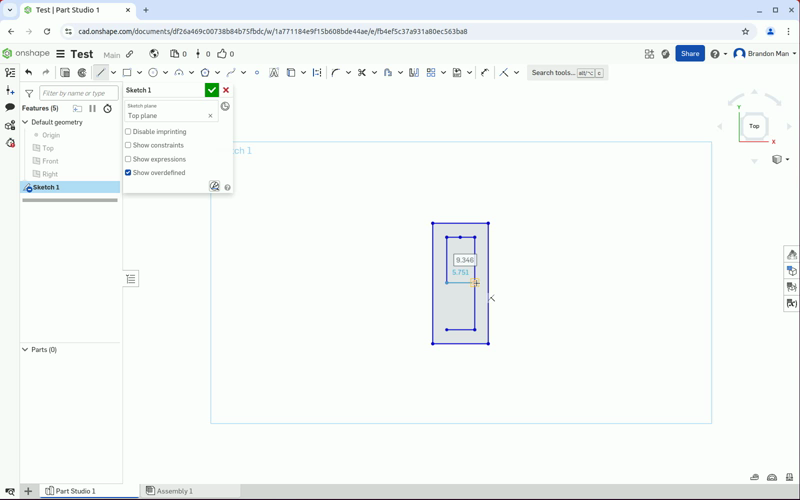
mouse_move(446, 329)
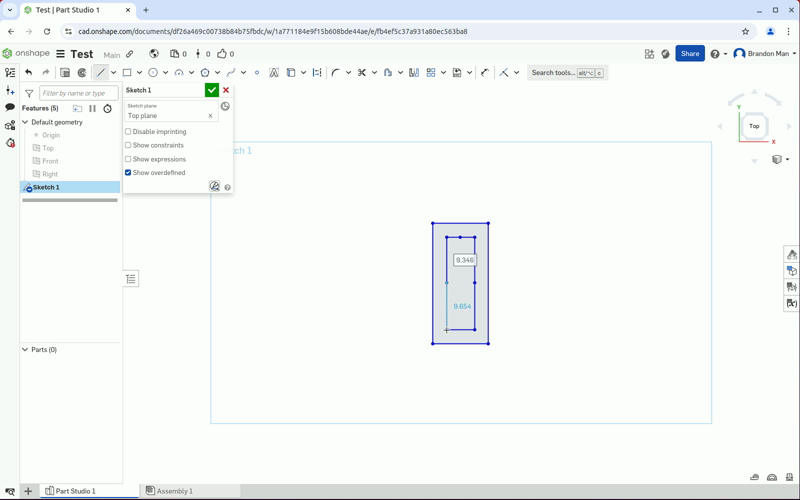
key_up(shift)
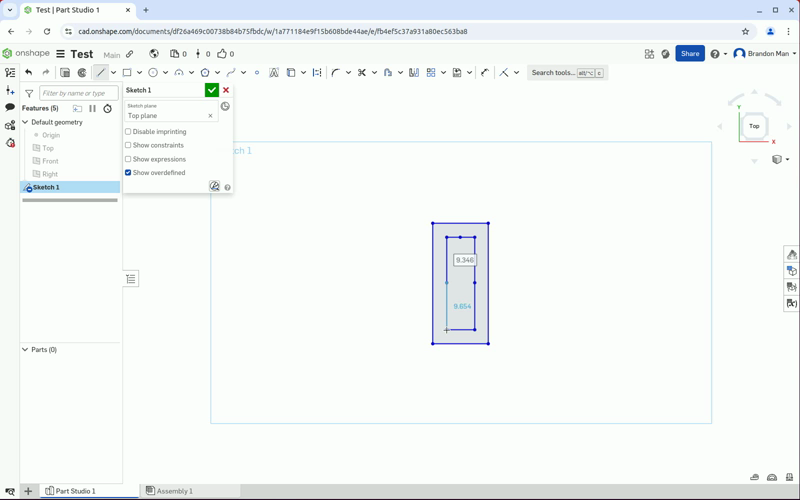
click(446, 329)
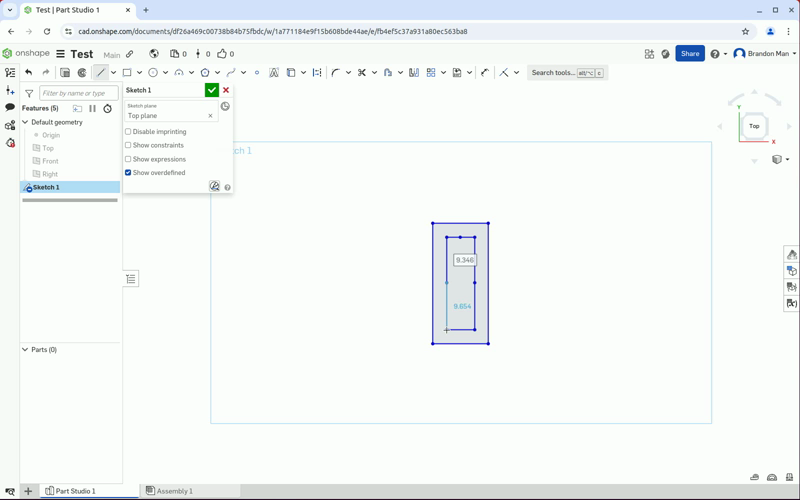
key(esc)
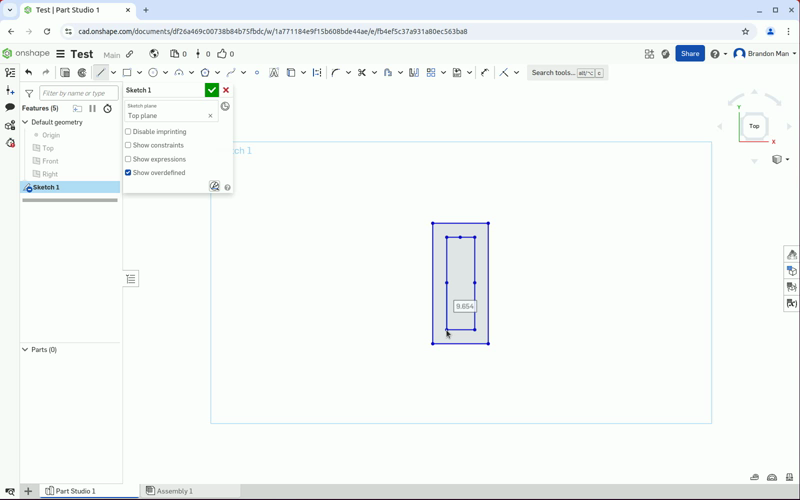
mouse_move(449, 333)
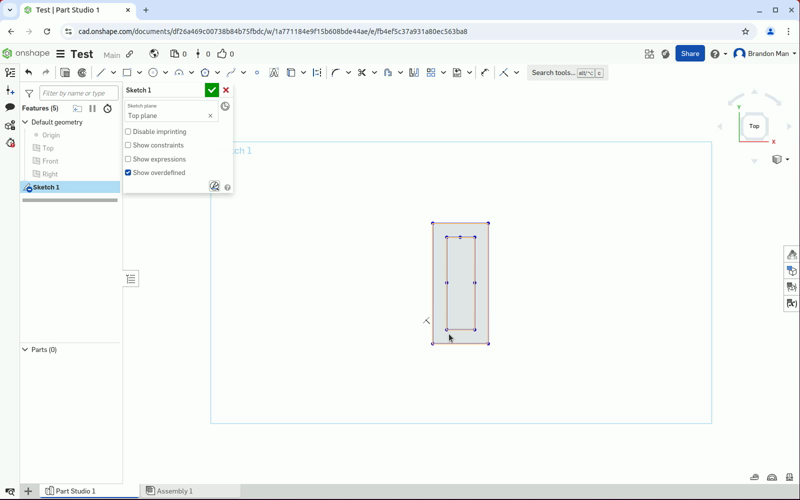
click(449, 333)
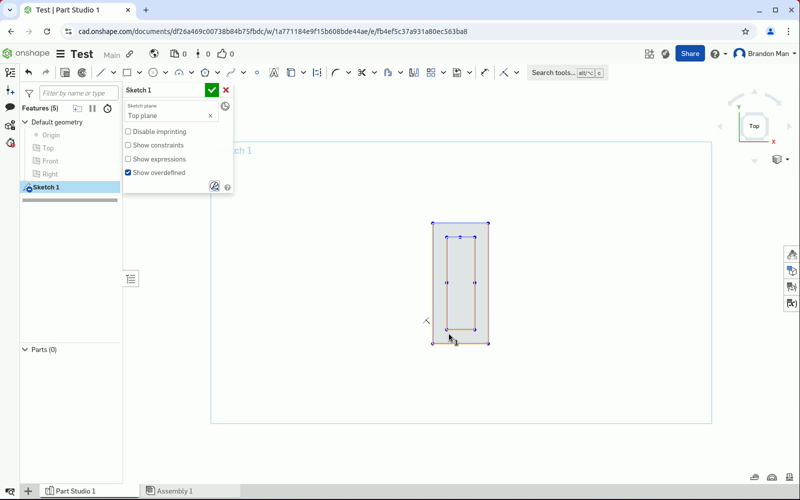
mouse_move(73, 352)
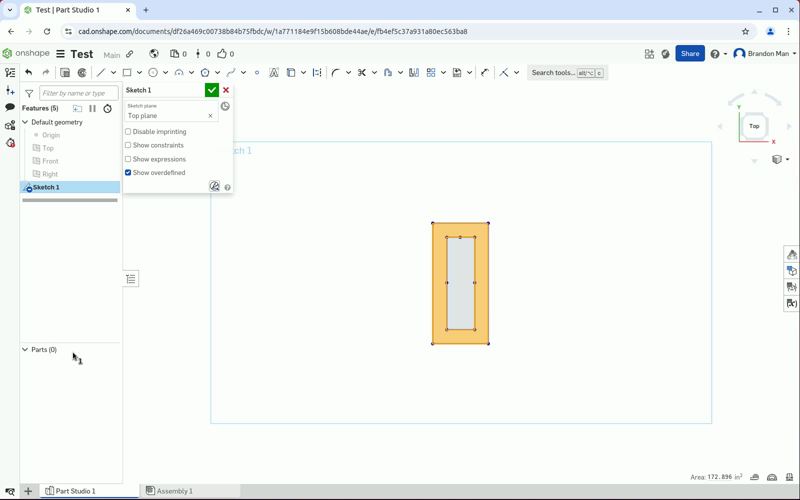
key(shift+y)
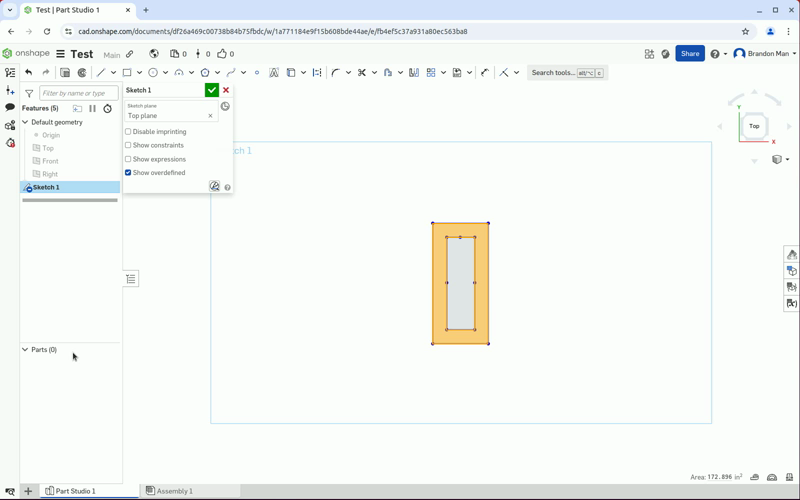
key(shift+e)
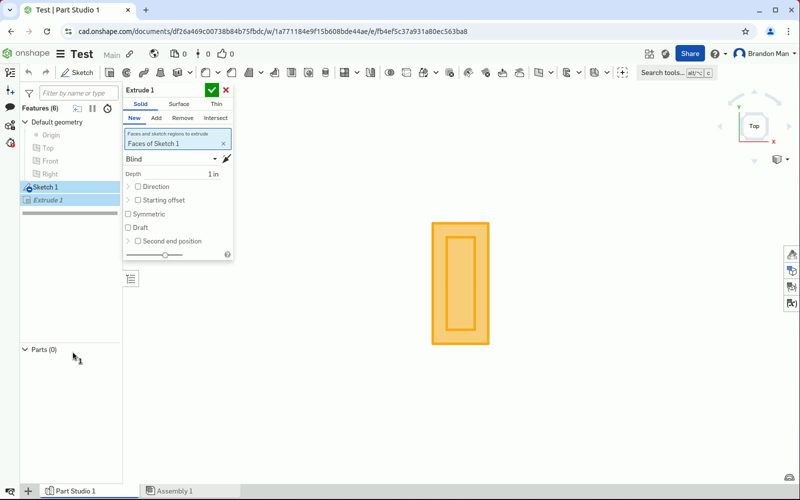
mouse_move(143, 106)
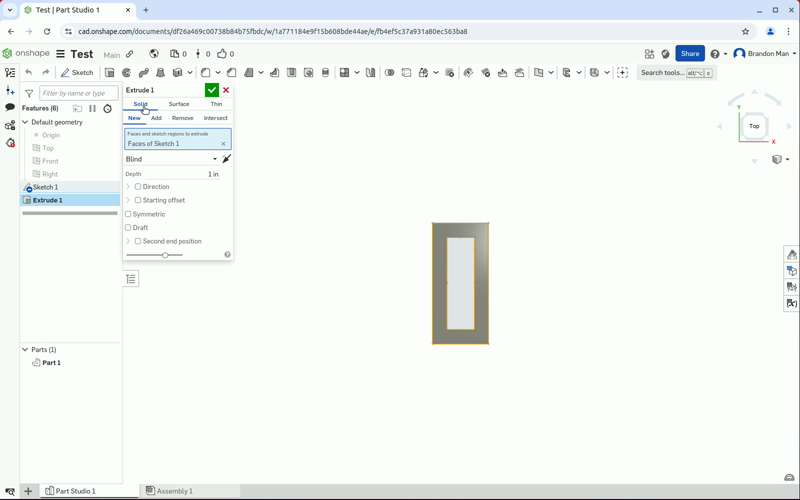
click(143, 106)
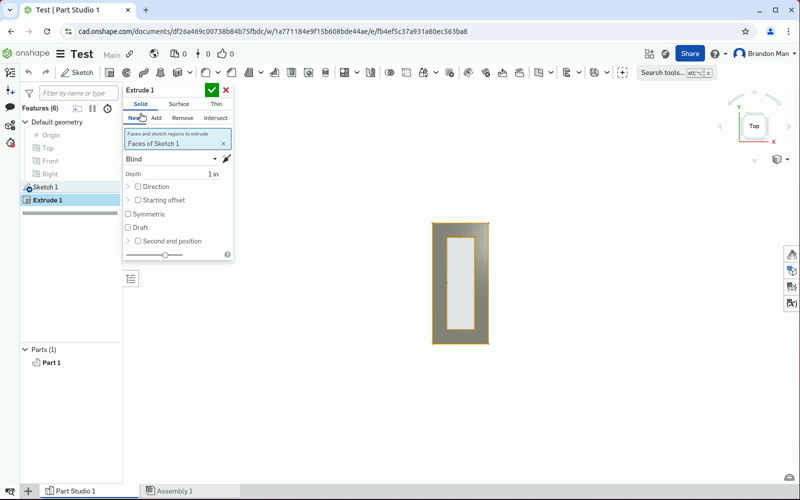
mouse_move(137, 120)
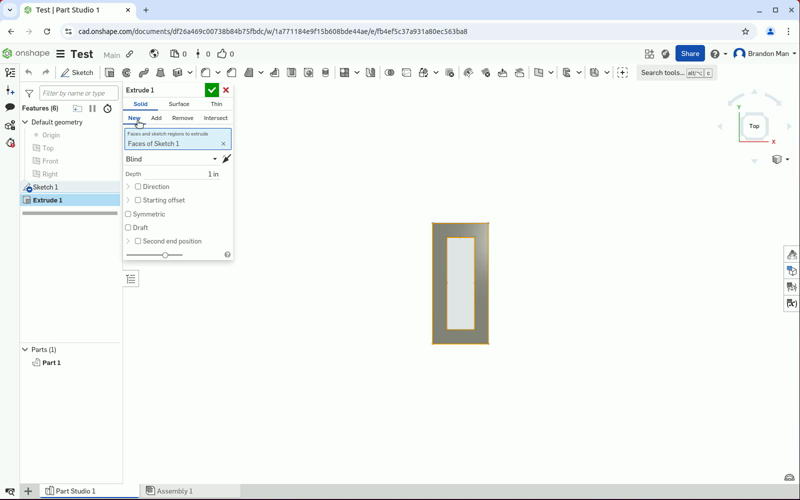
click(137, 120)
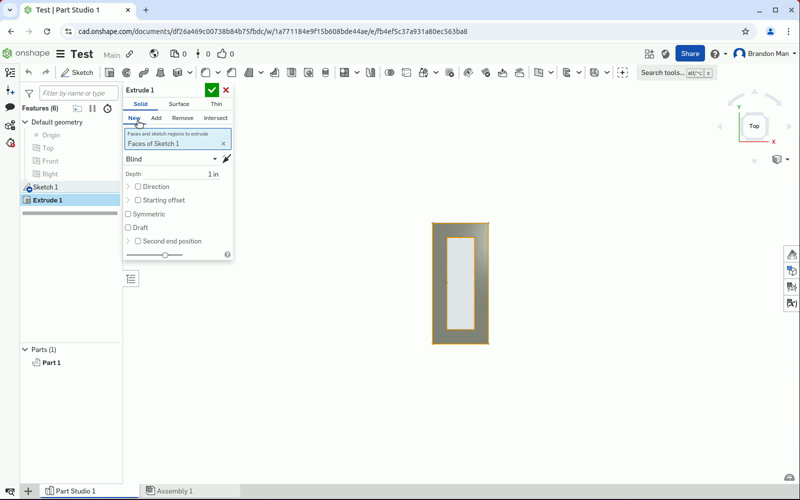
key(tab, 4)
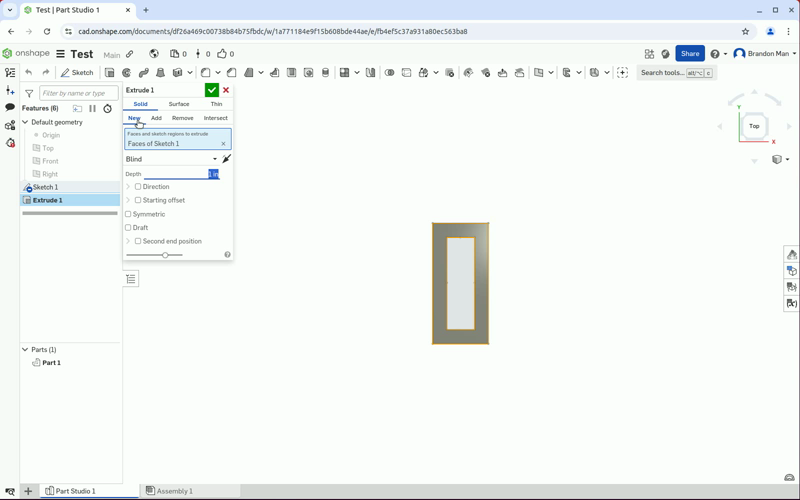
text(-23.108)
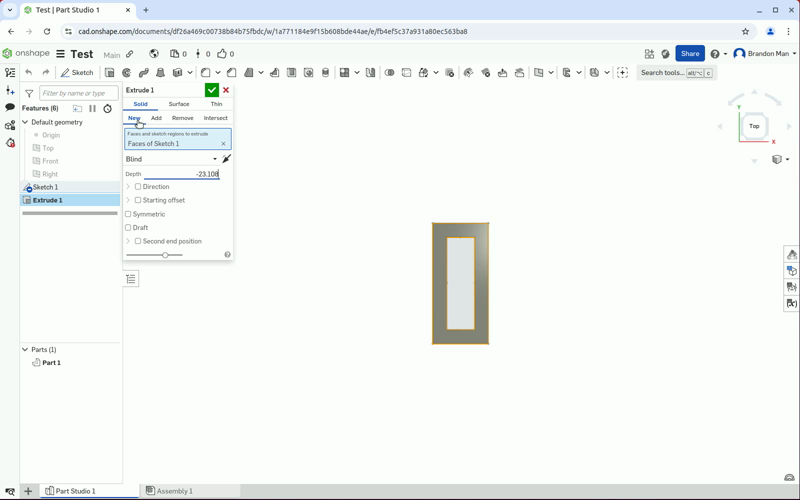
key(enter)
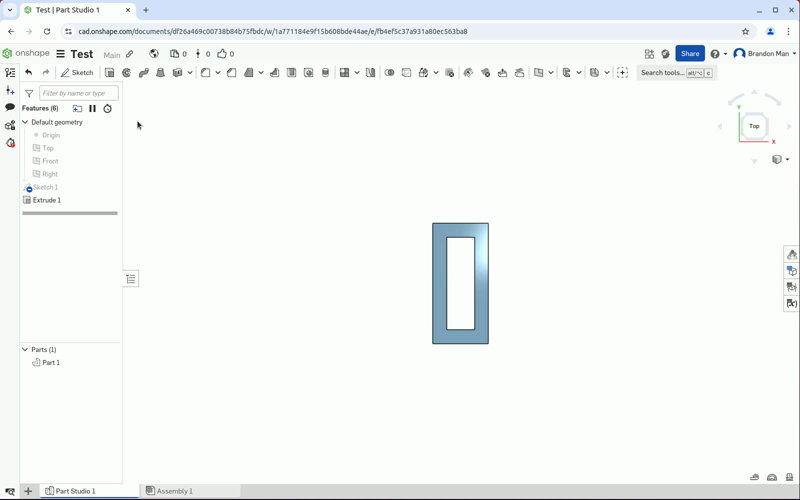
key(shift+h)
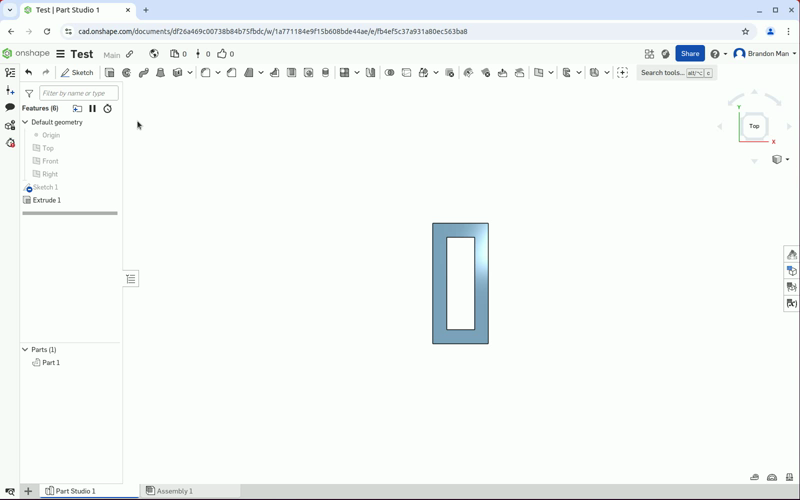
key(shift+h)
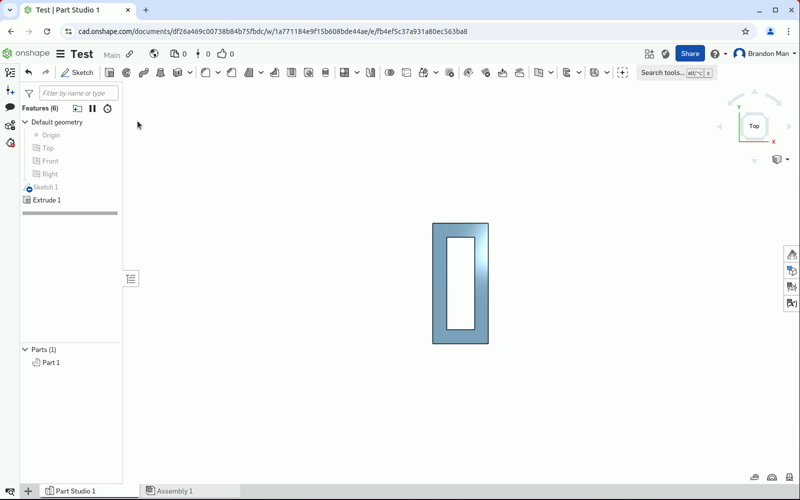
mouse_move(73, 189)
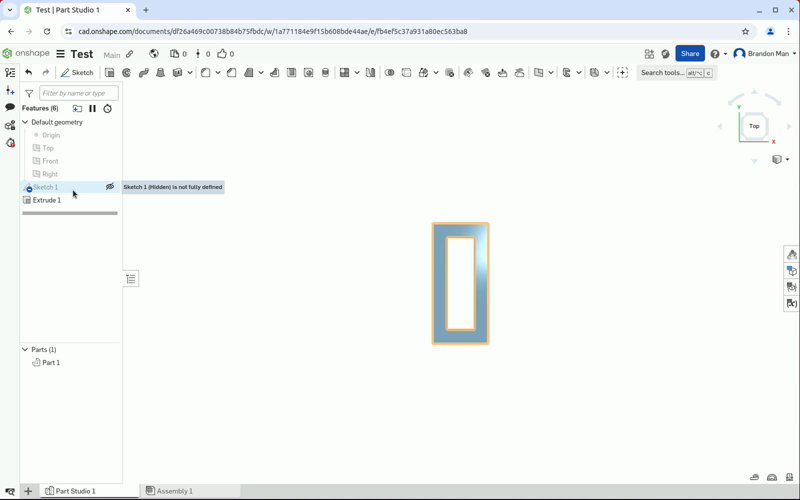
click(73, 189)
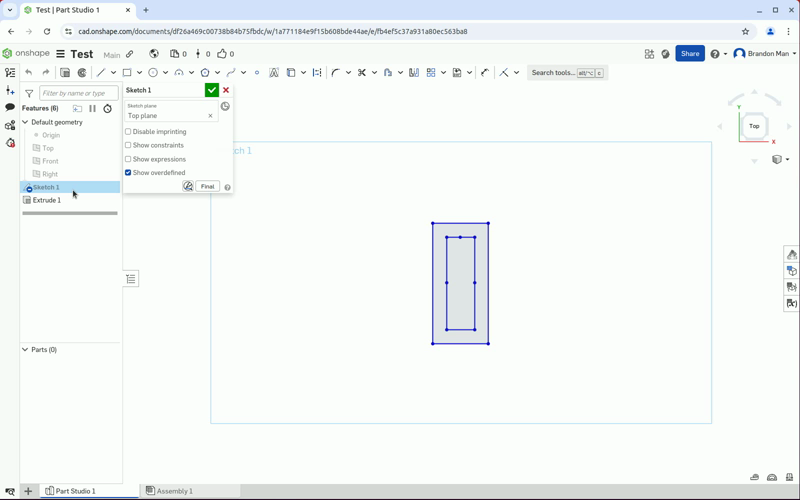
mouse_move(229, 92)
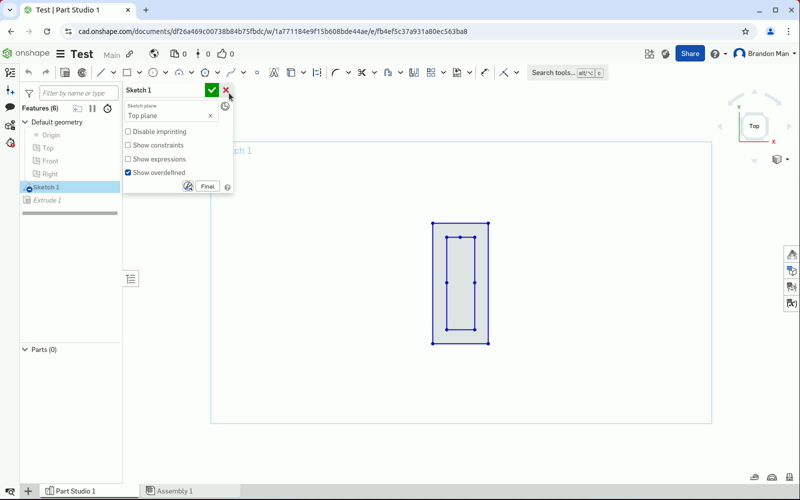
click(229, 92)
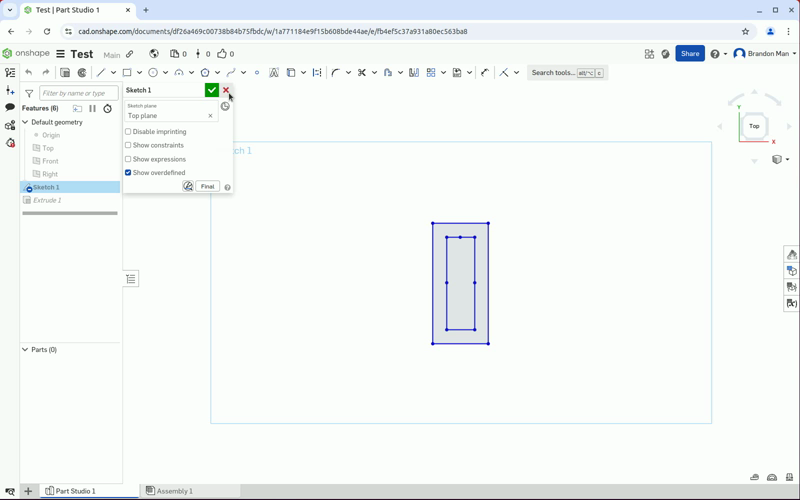
key(shift+s)
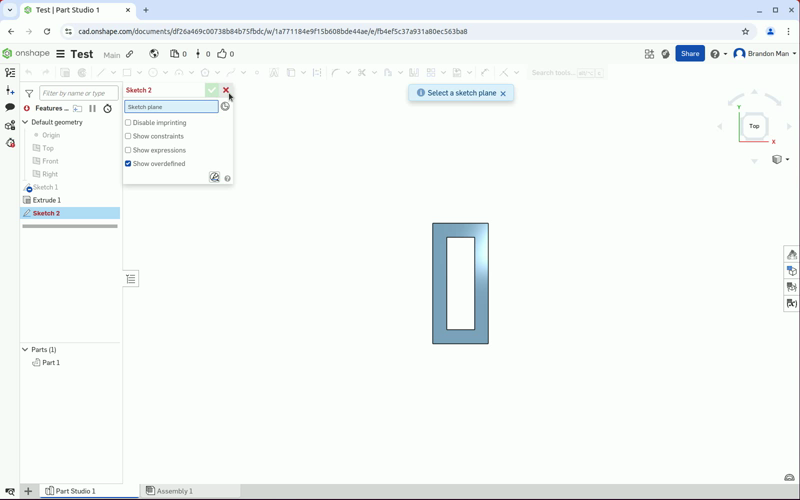
mouse_move(73, 150)
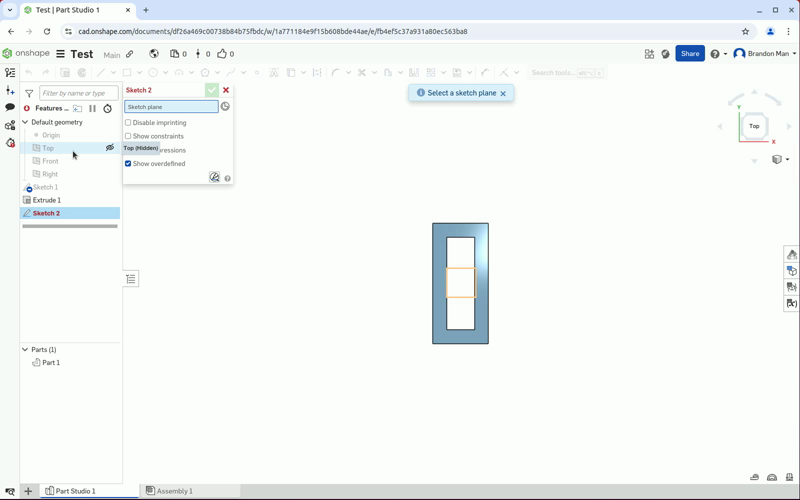
click(73, 150)
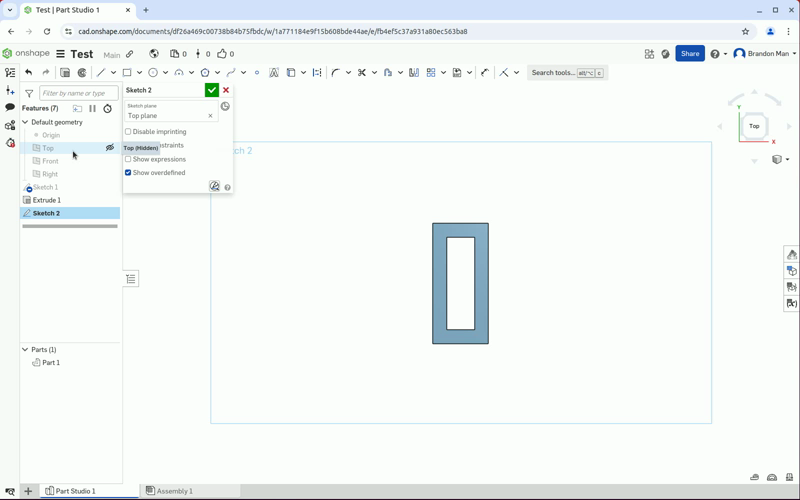
mouse_move(73, 352)
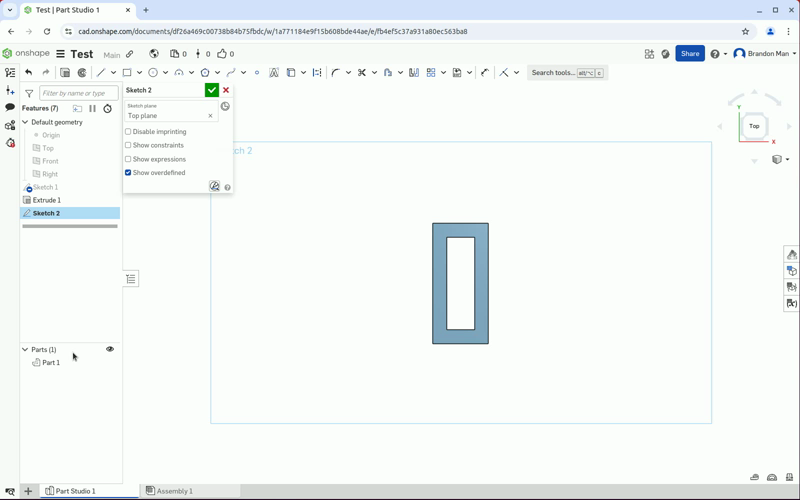
key(y)
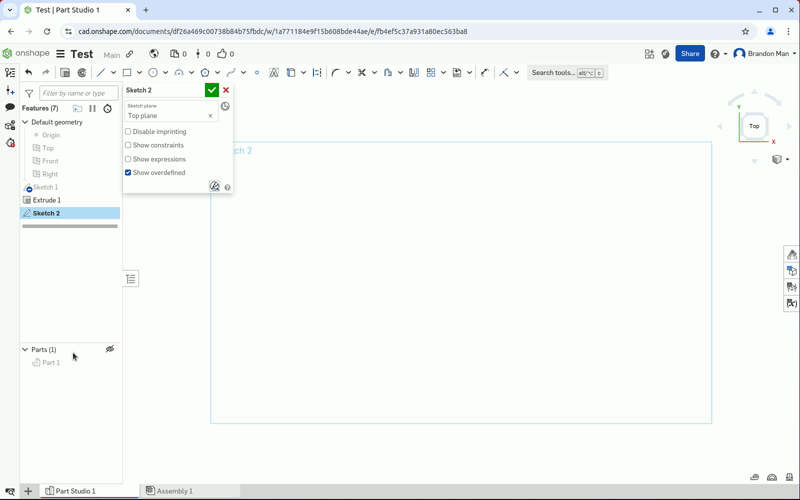
key(l)
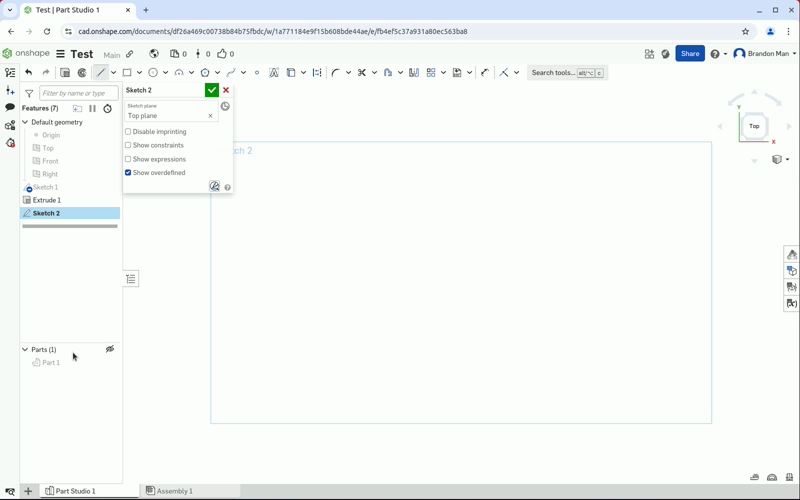
key_down(shift)
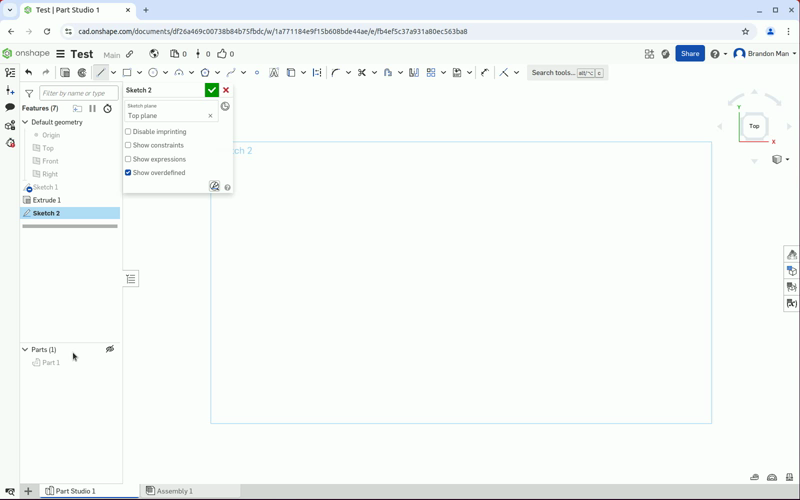
mouse_move(446, 329)
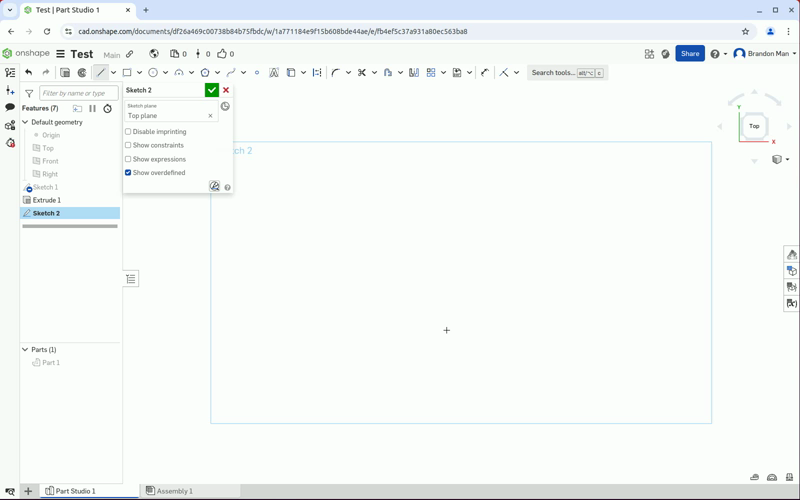
click(446, 329)
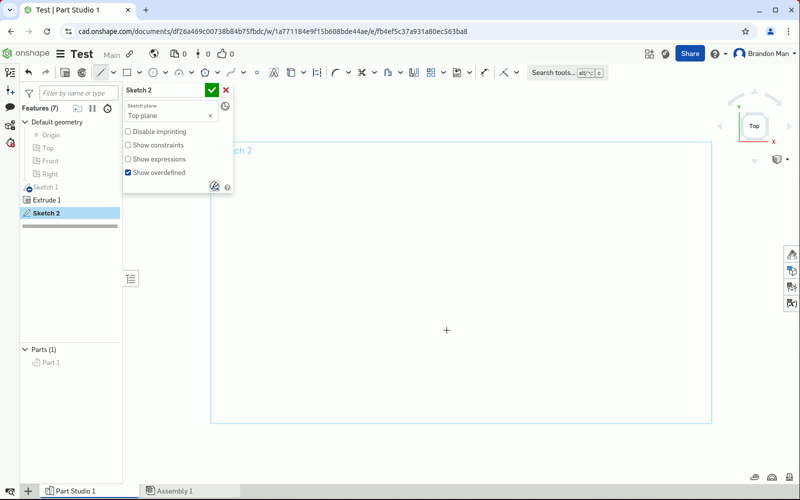
key_up(shift)
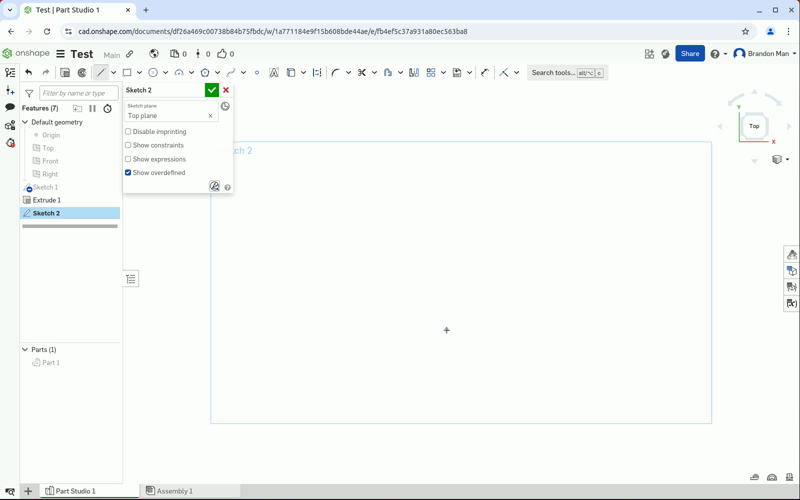
key_down(shift)
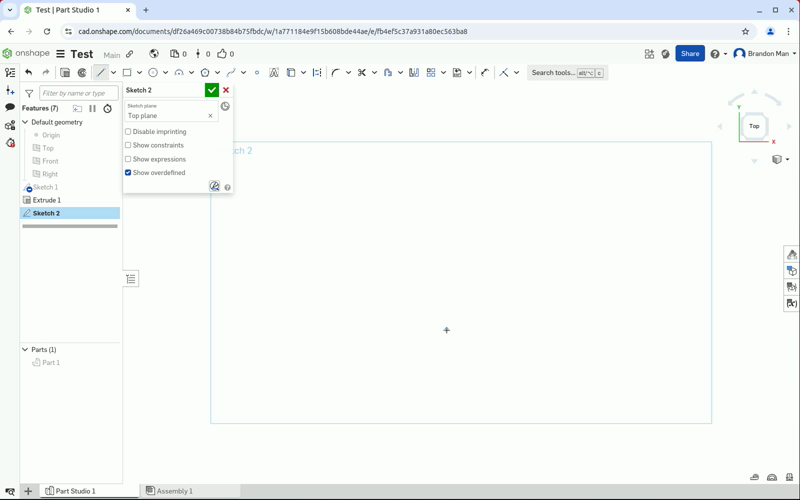
mouse_move(476, 329)
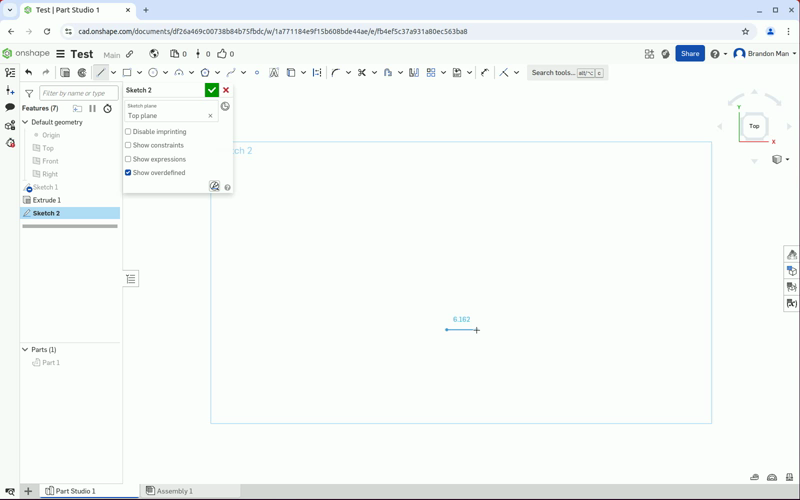
mouse_move(474, 329)
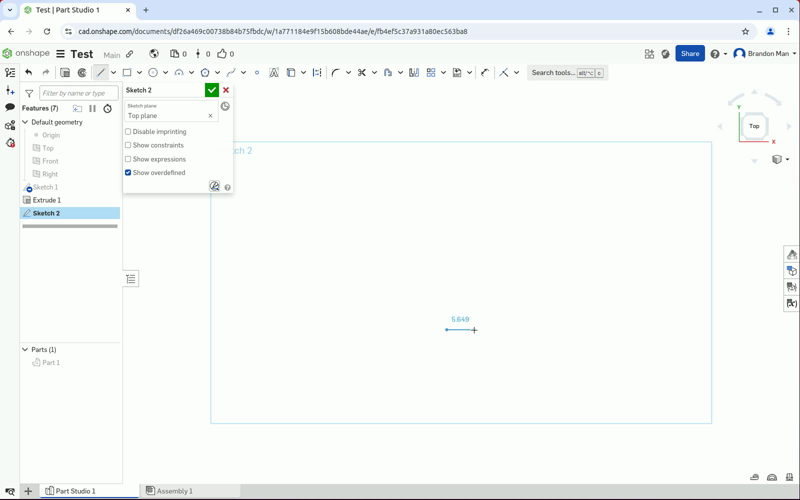
click(474, 329)
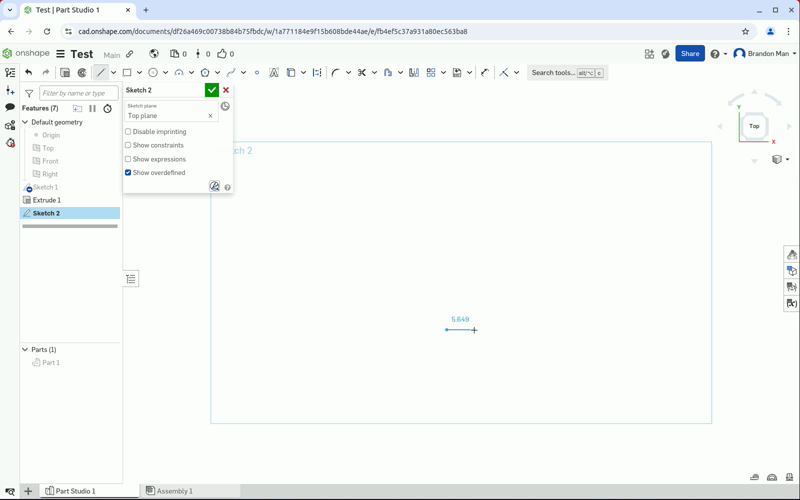
key_up(shift)
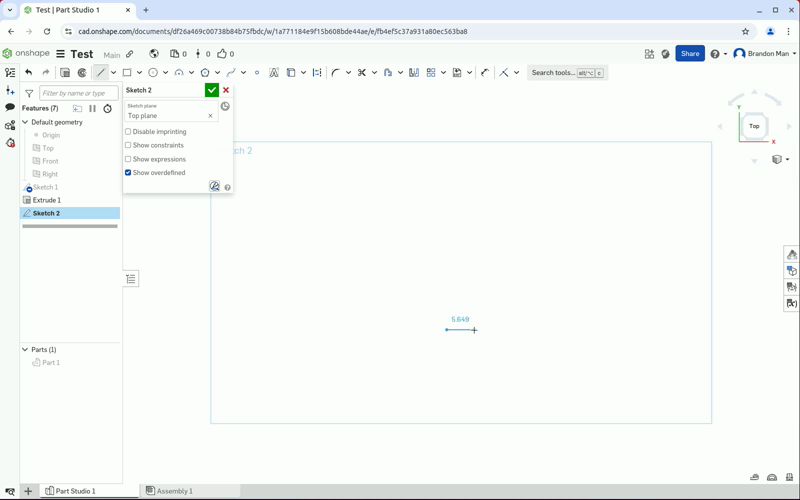
key_down(shift)
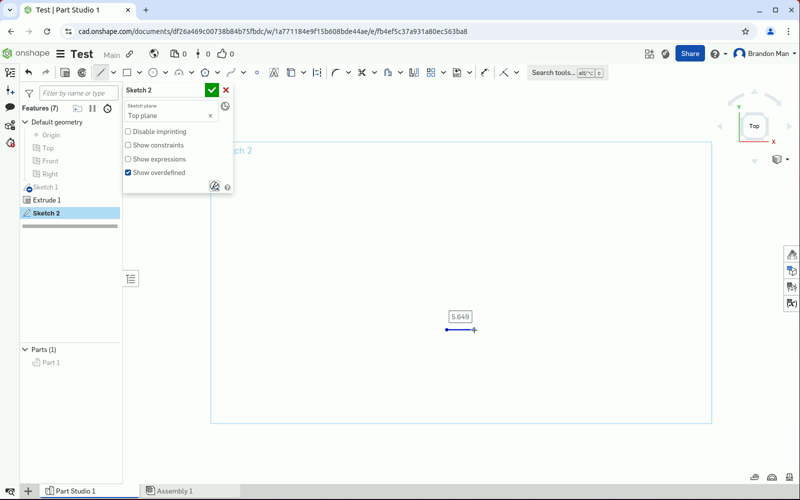
mouse_move(504, 329)
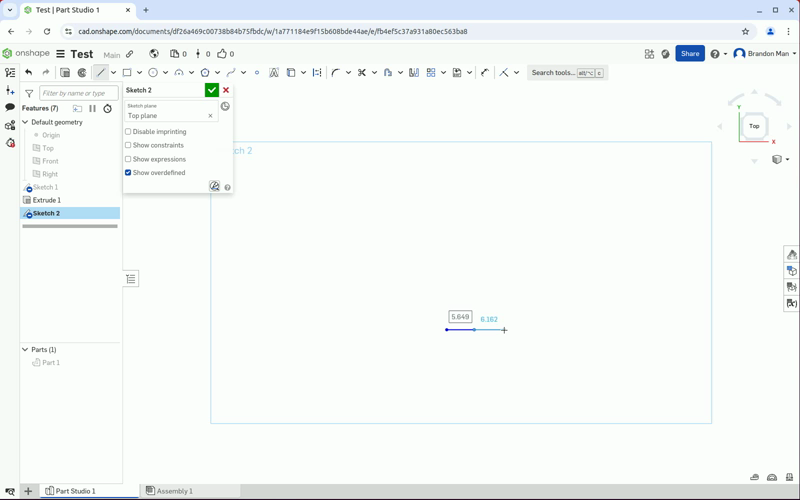
mouse_move(474, 282)
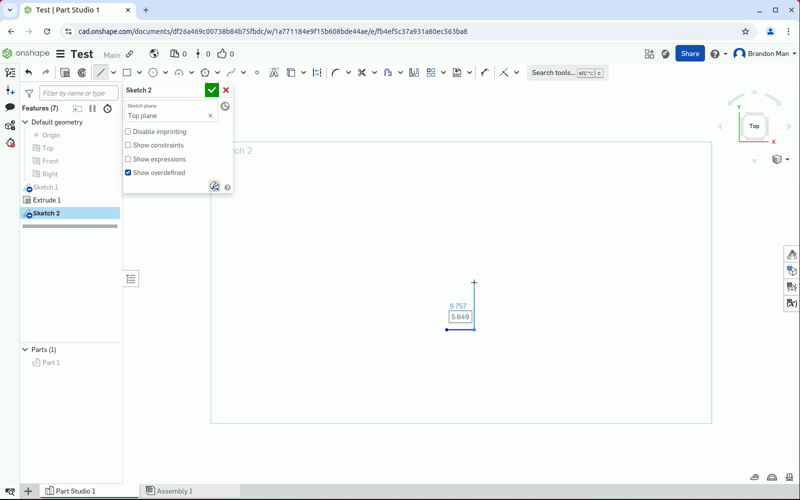
click(474, 282)
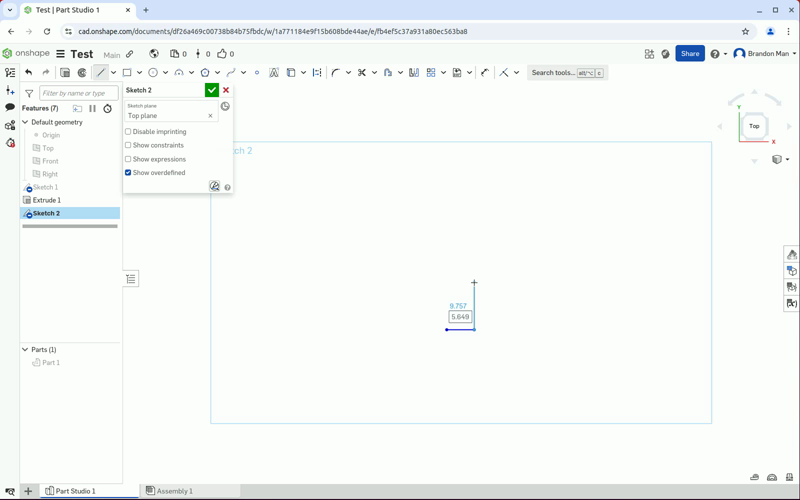
key_up(shift)
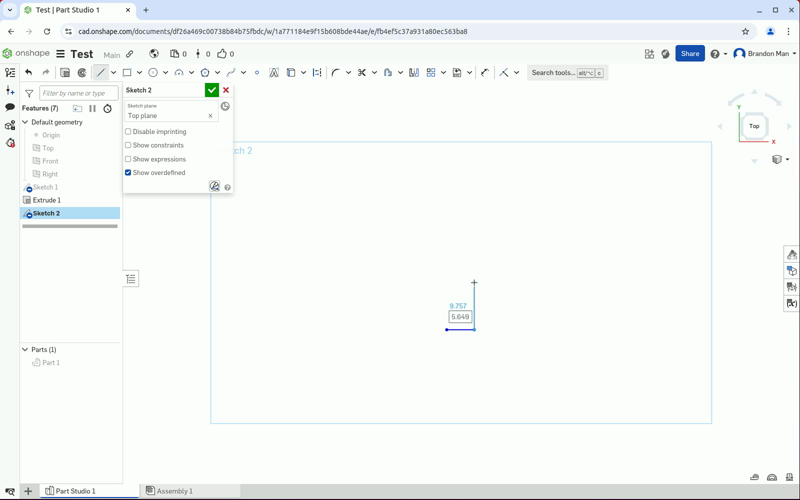
key_down(shift)
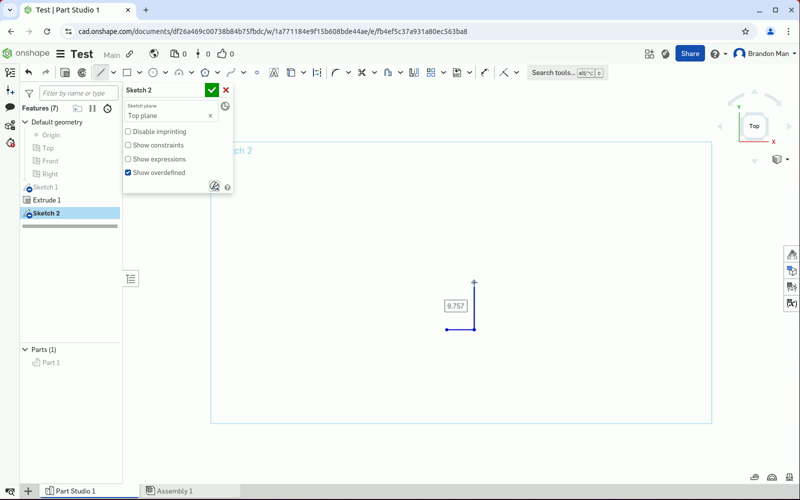
mouse_move(504, 282)
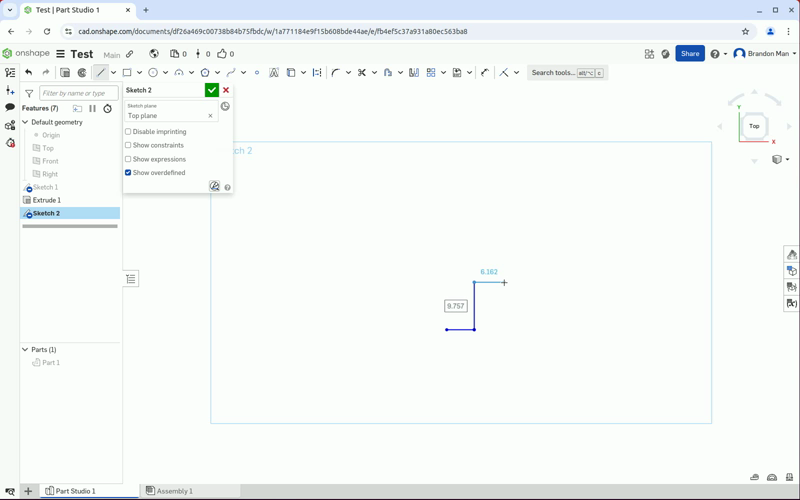
mouse_move(474, 235)
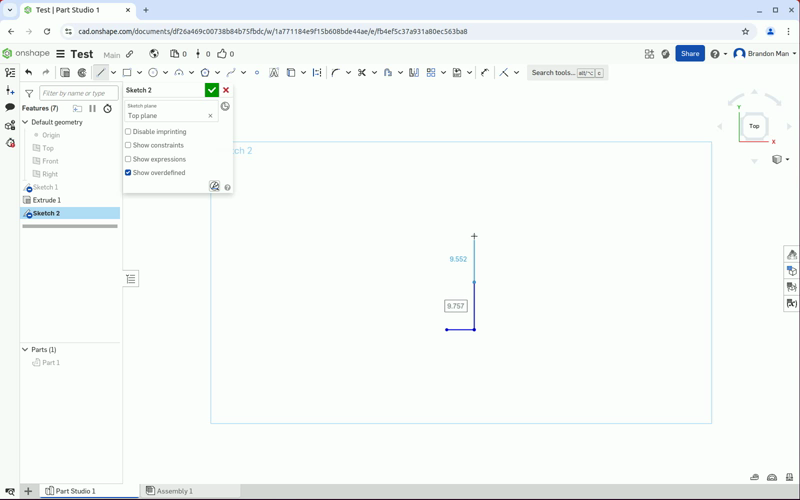
click(474, 235)
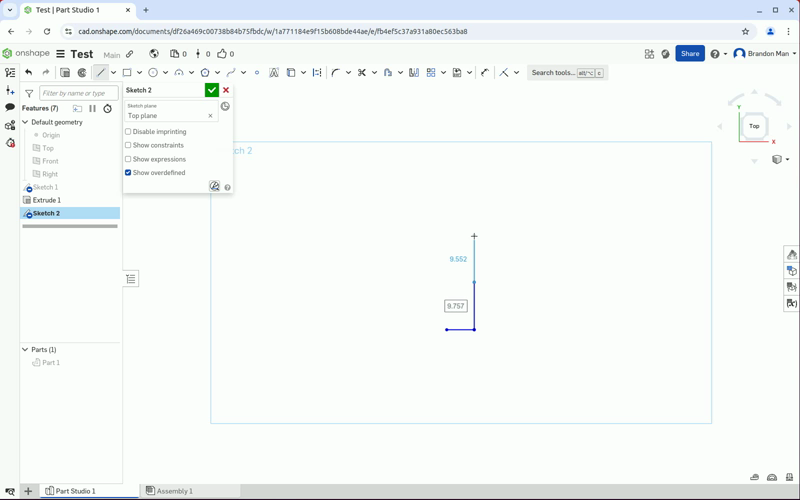
key_up(shift)
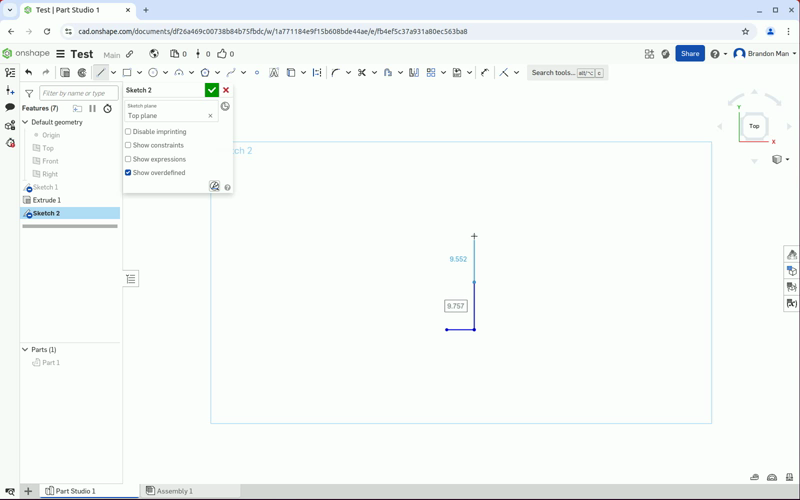
key_down(shift)
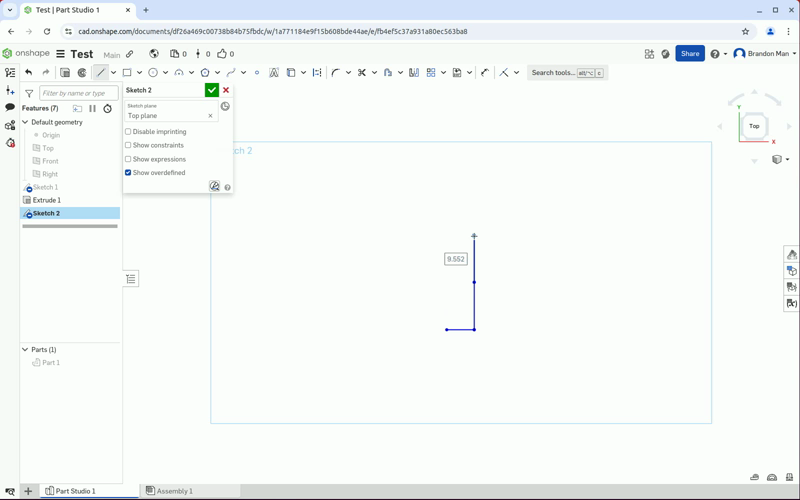
mouse_move(504, 235)
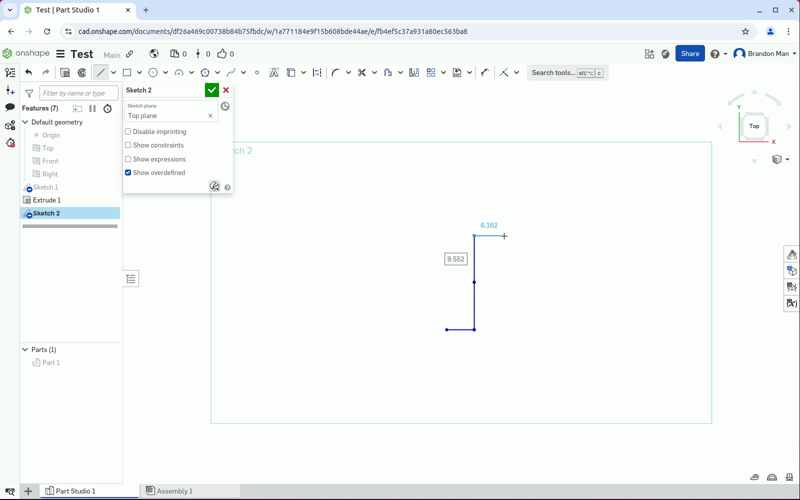
mouse_move(460, 235)
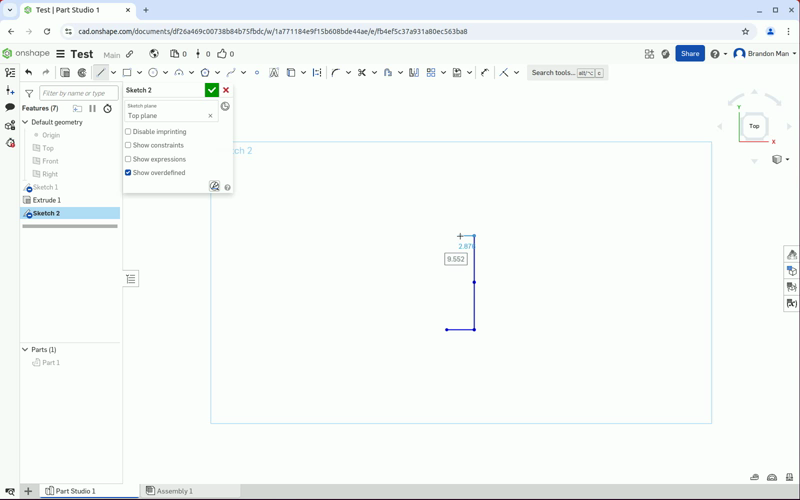
click(460, 235)
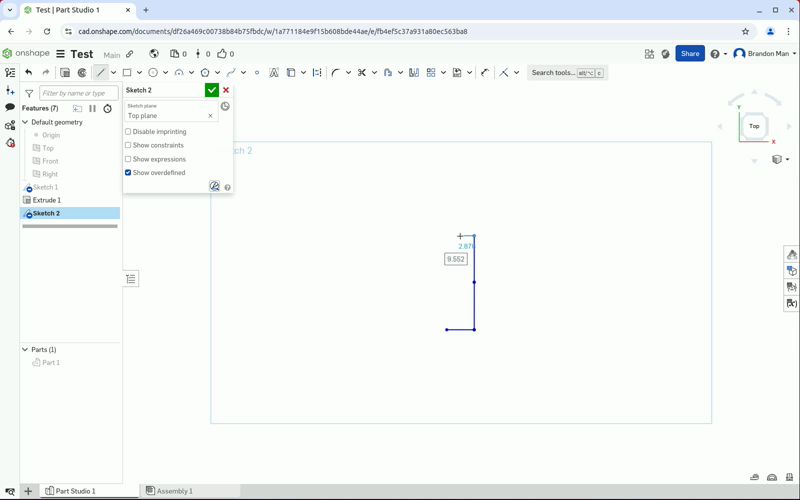
key_up(shift)
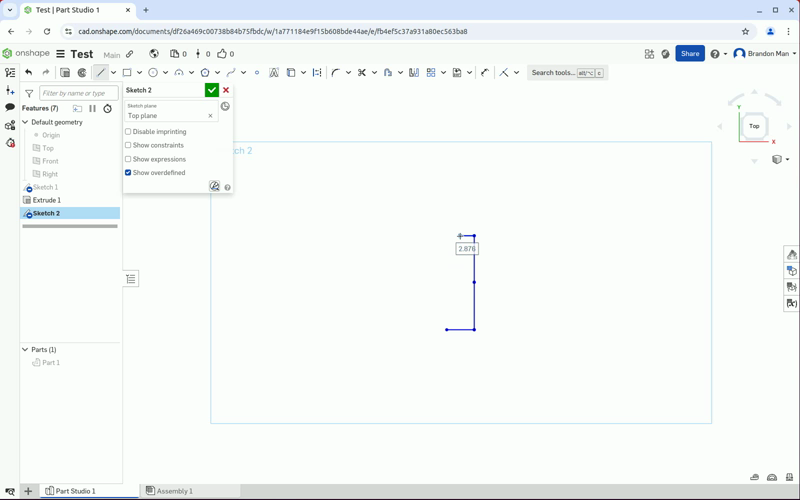
key_down(shift)
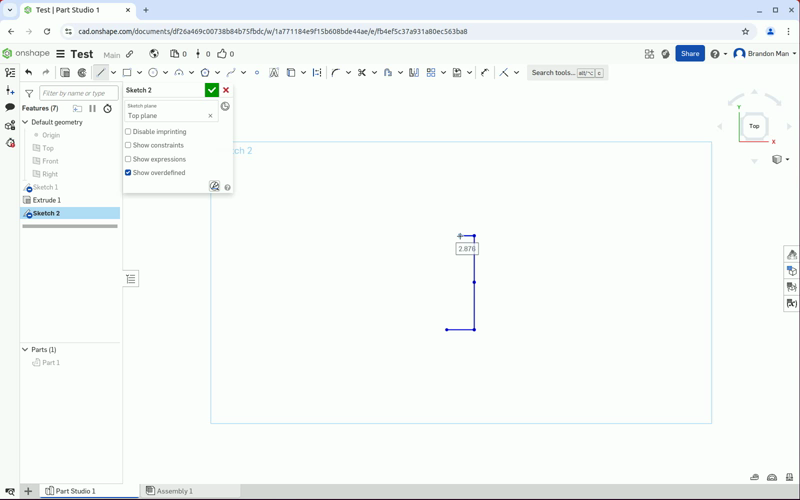
mouse_move(490, 235)
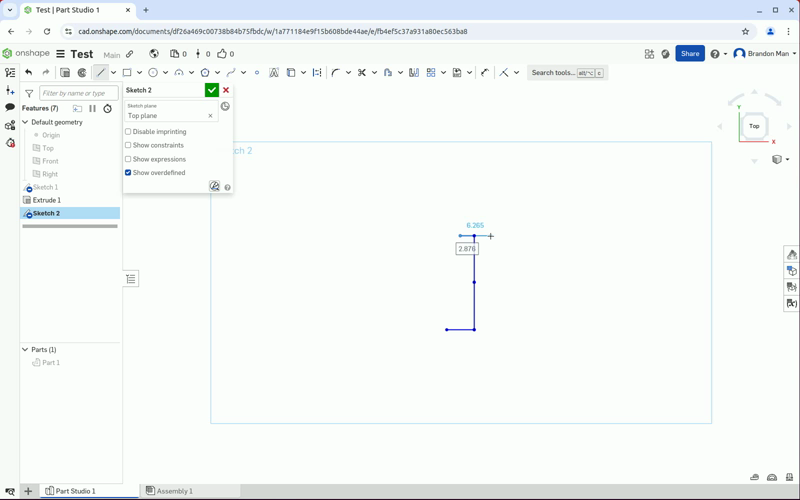
mouse_move(446, 235)
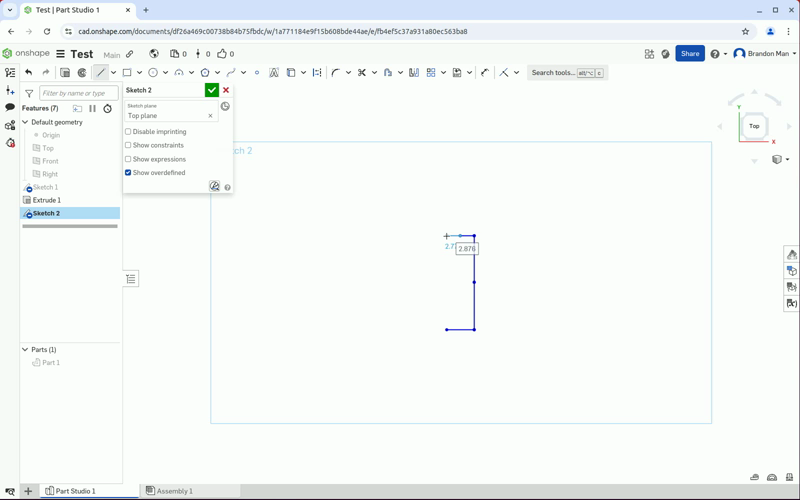
click(446, 235)
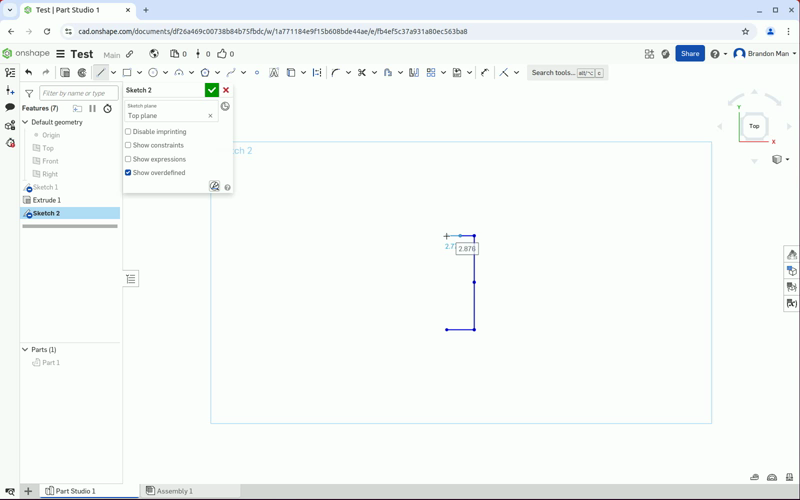
key_up(shift)
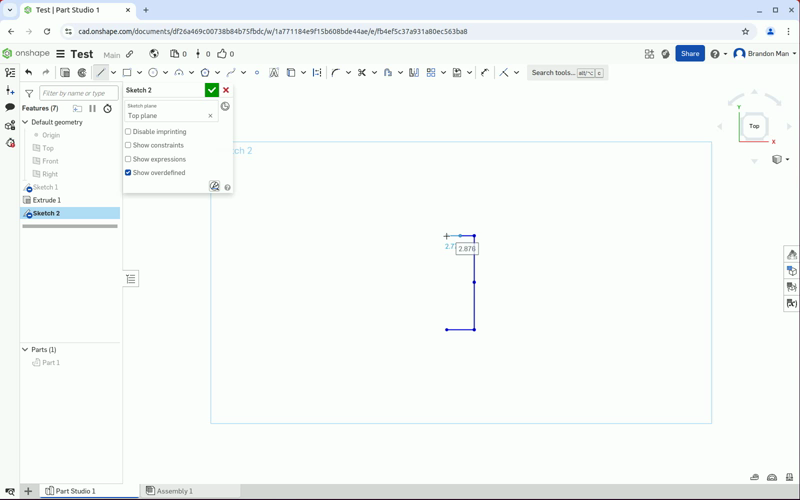
key_down(shift)
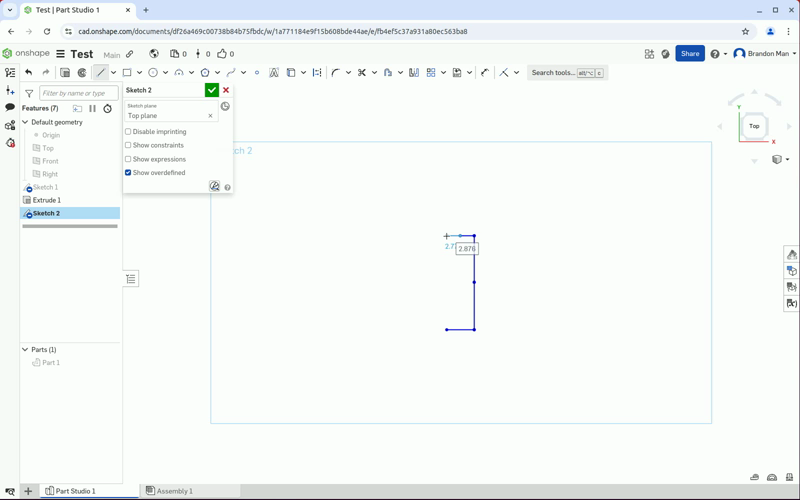
mouse_move(476, 235)
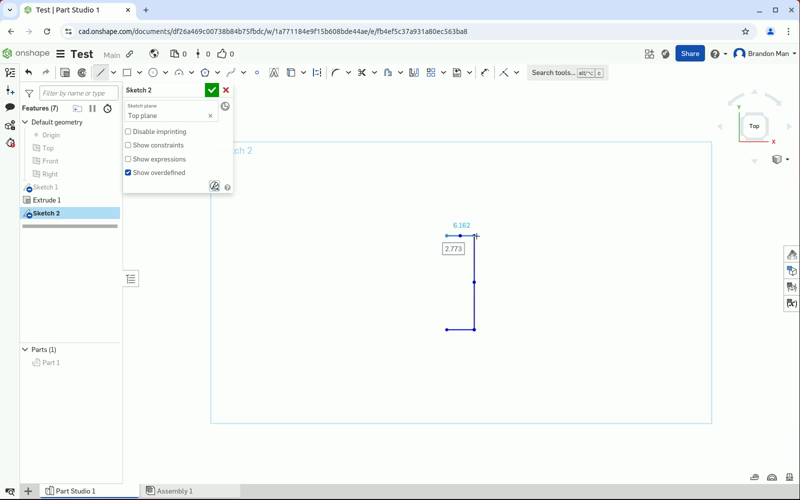
mouse_move(446, 282)
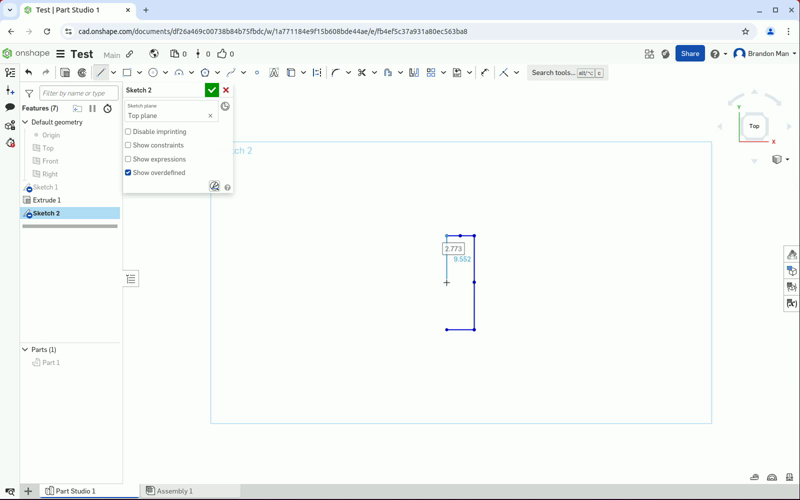
click(446, 282)
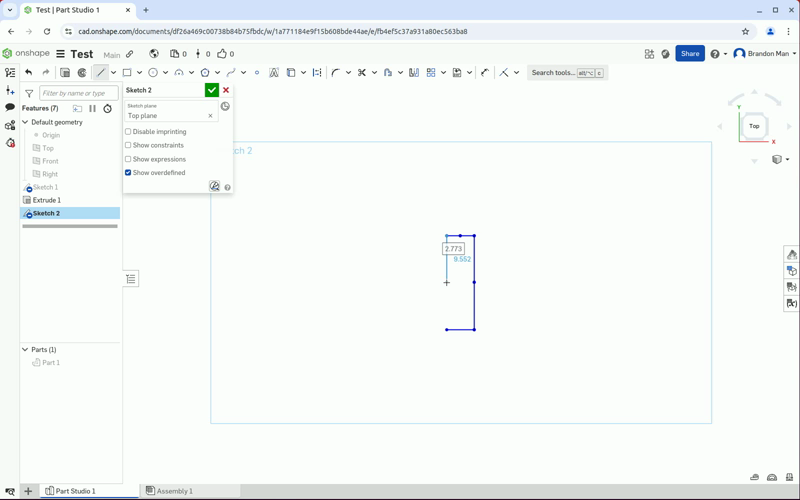
key_up(shift)
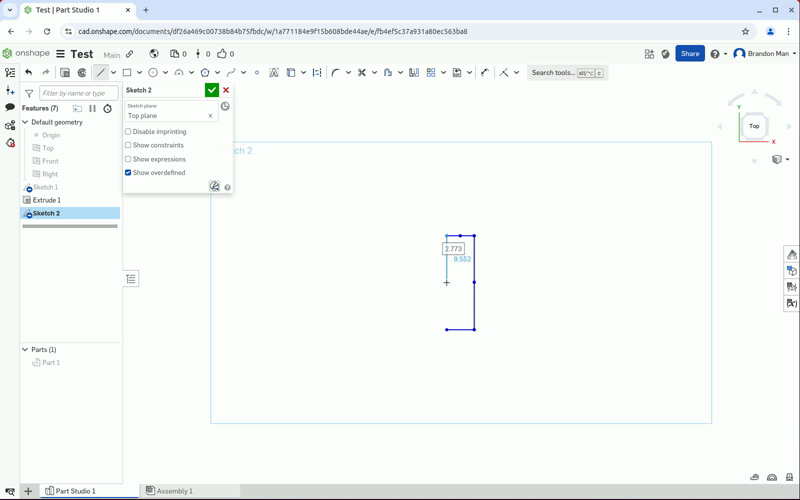
mouse_move(476, 282)
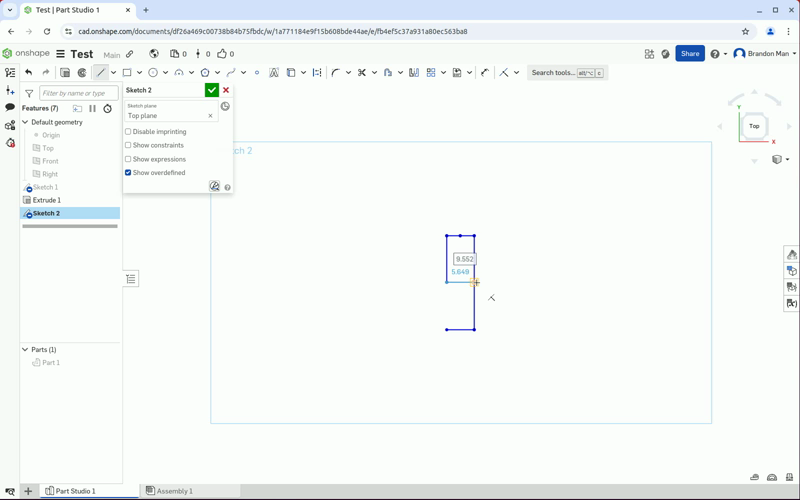
key_down(shift)
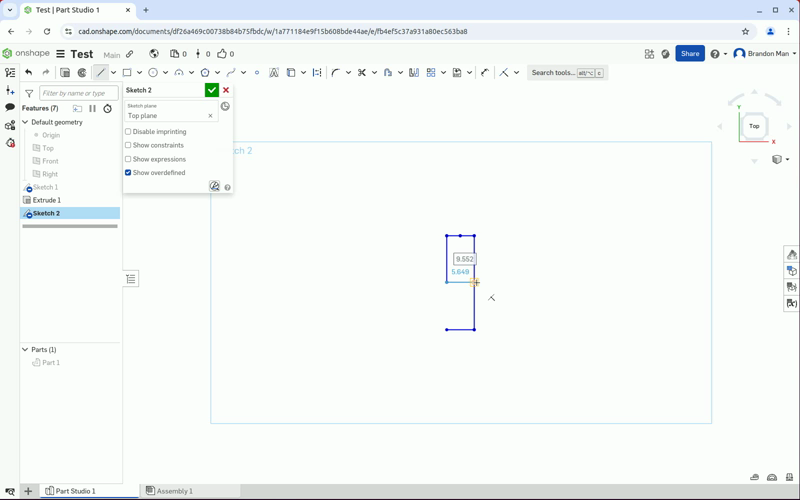
mouse_move(446, 329)
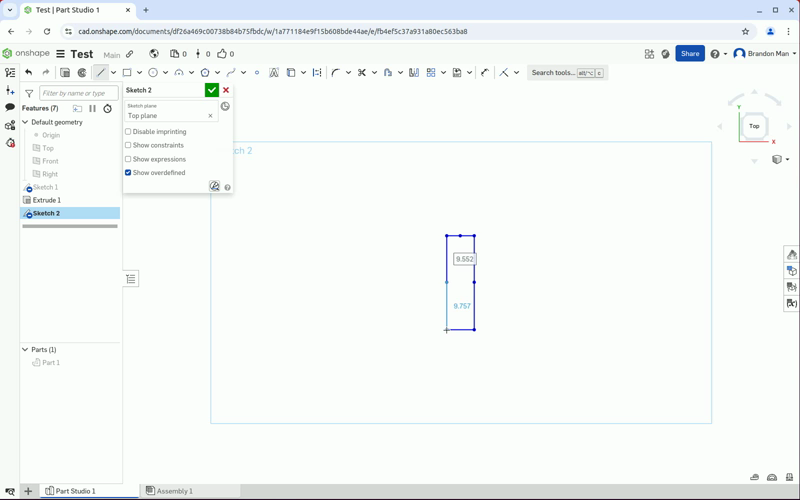
key_up(shift)
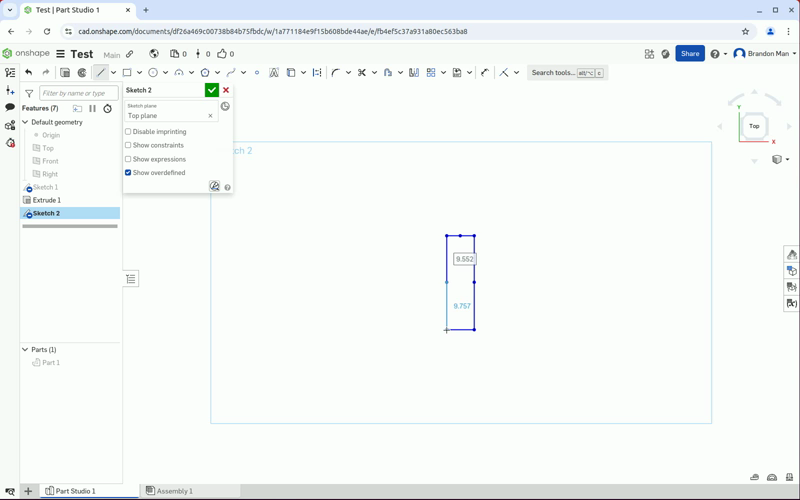
click(446, 329)
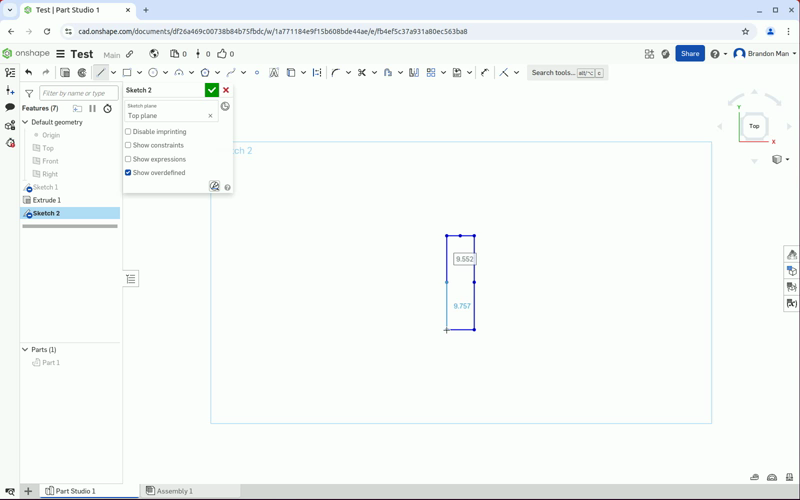
key(esc)
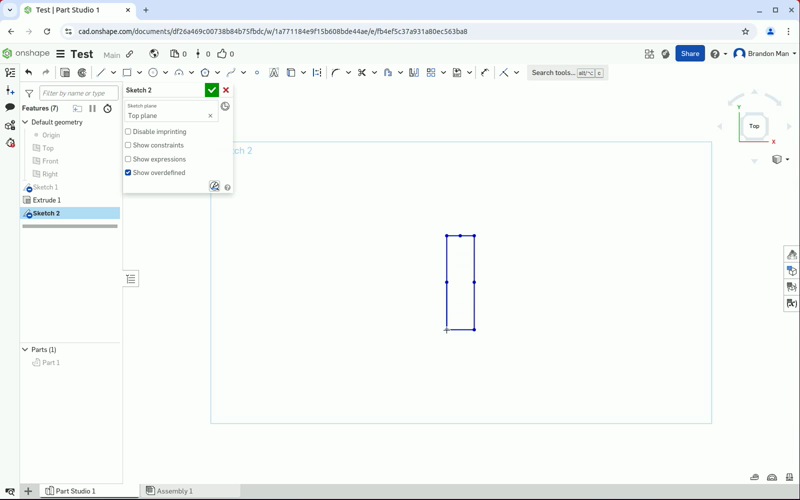
mouse_move(453, 300)
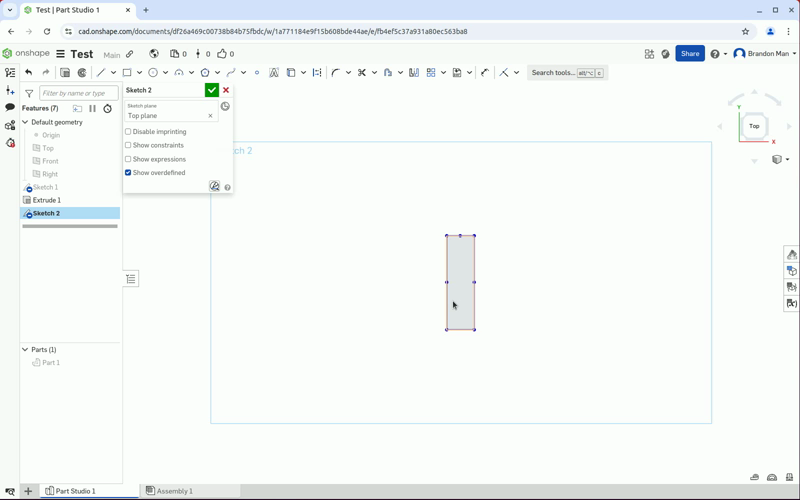
click(453, 300)
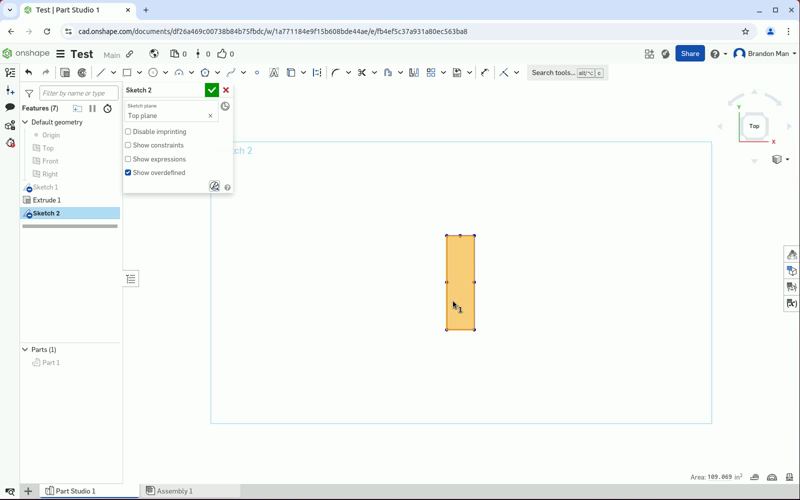
mouse_move(73, 352)
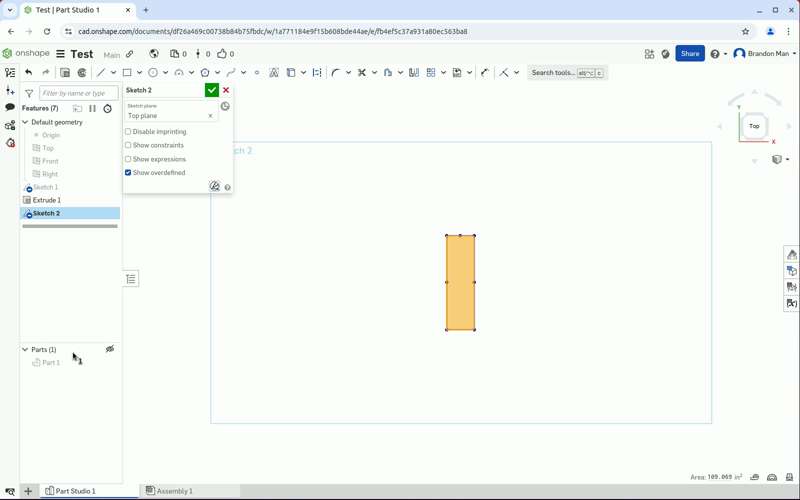
key(shift+y)
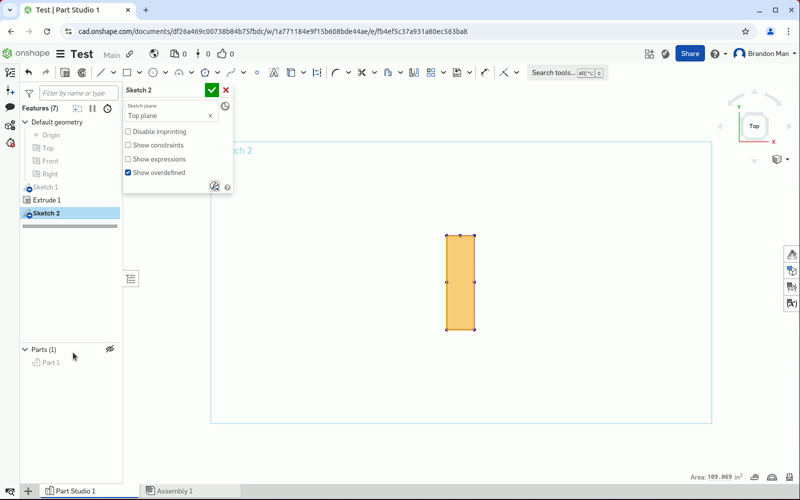
key(shift+e)
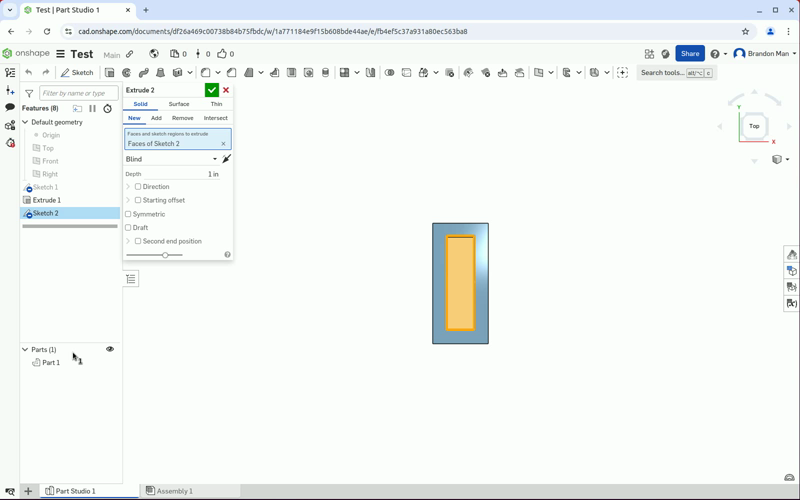
mouse_move(143, 106)
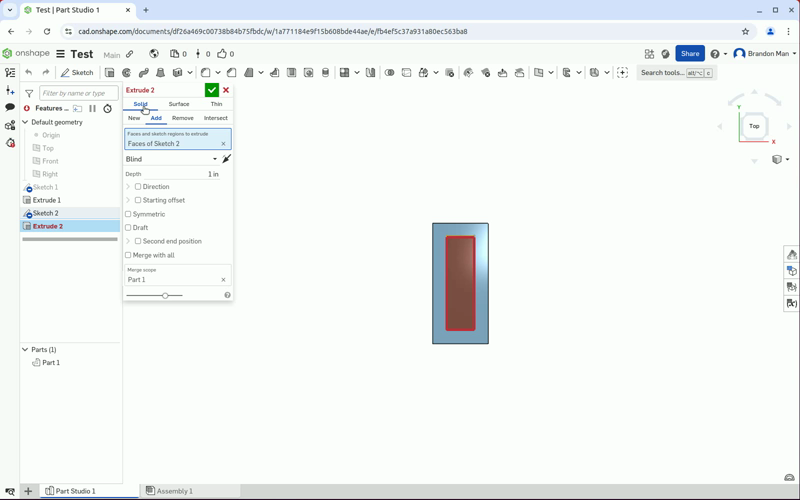
click(143, 106)
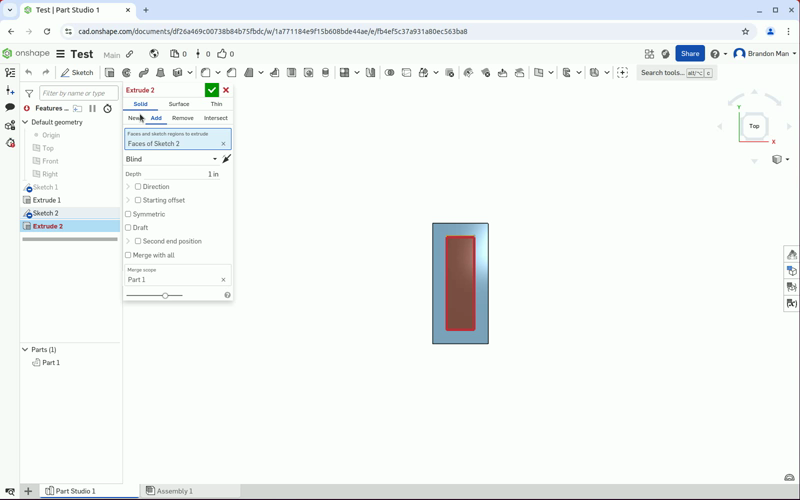
mouse_move(137, 120)
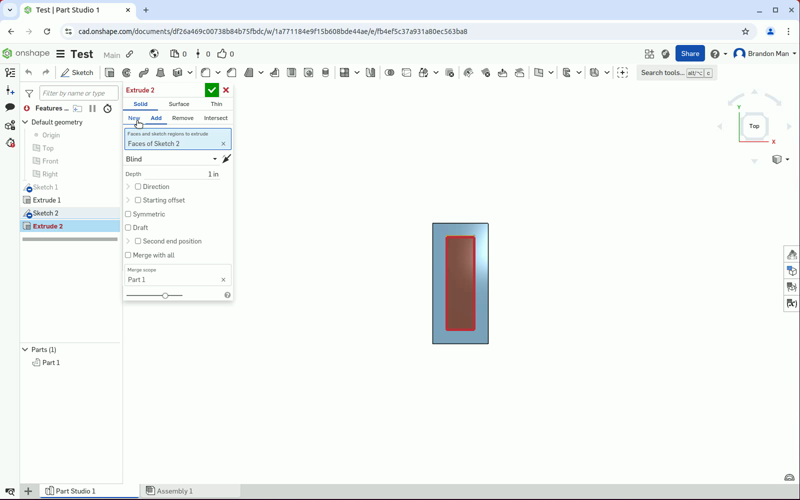
click(137, 120)
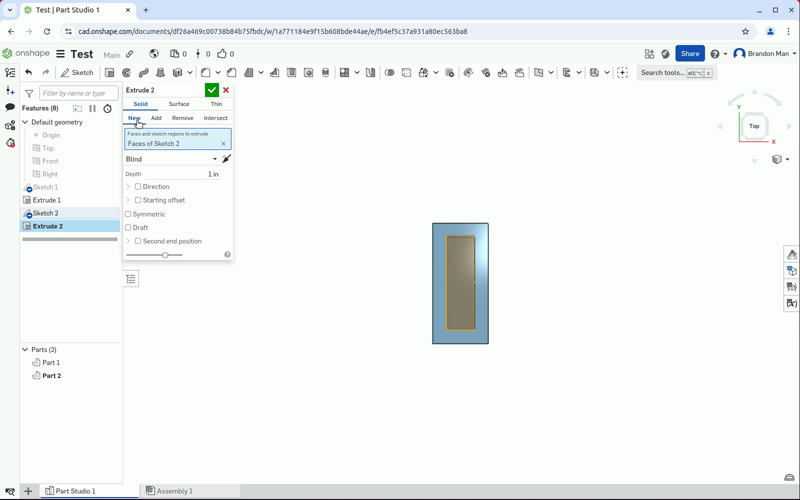
key(tab, 4)
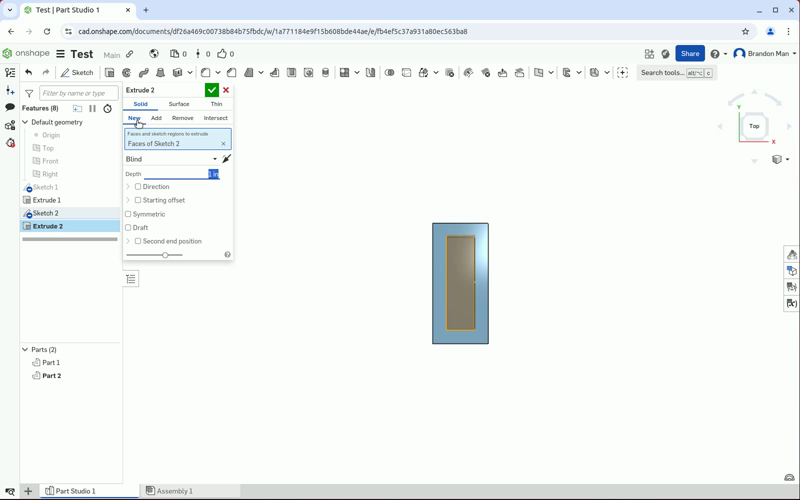
text(-23.108)
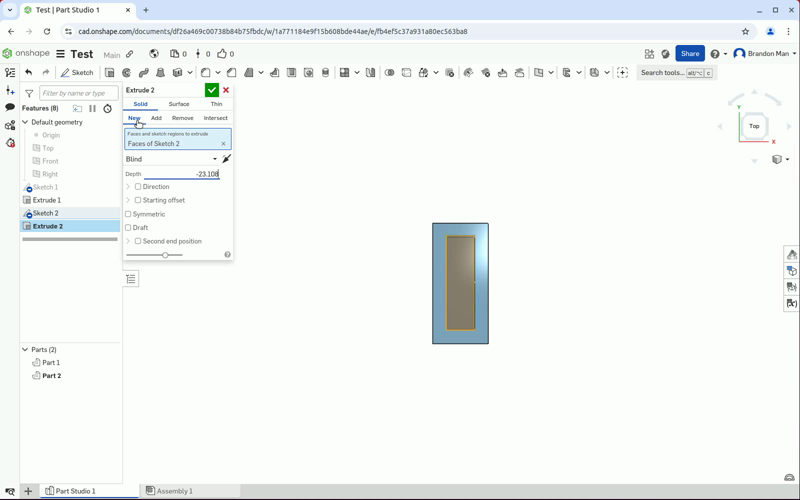
key(enter)
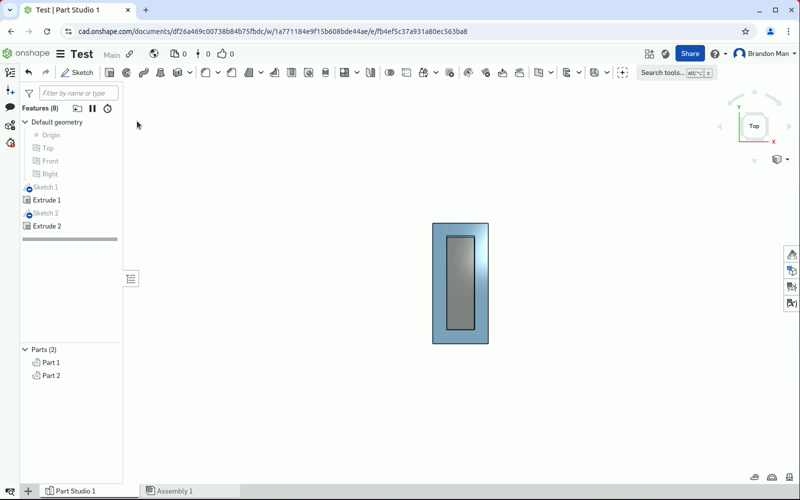
key(shift+h)
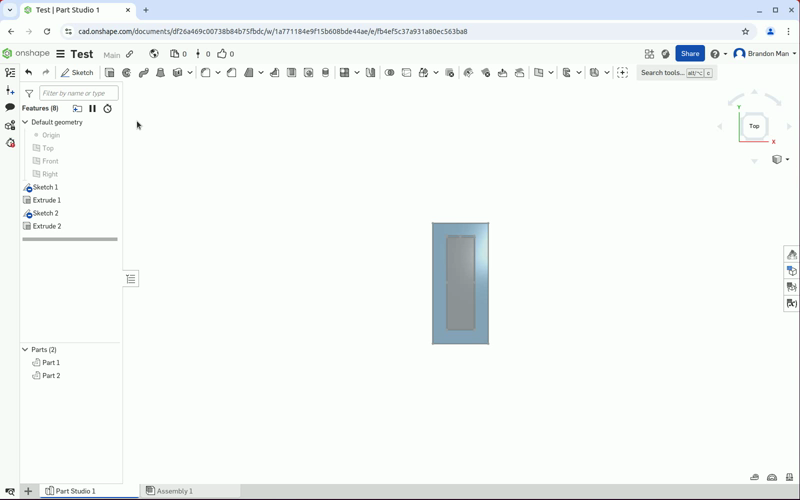
key(shift+h)
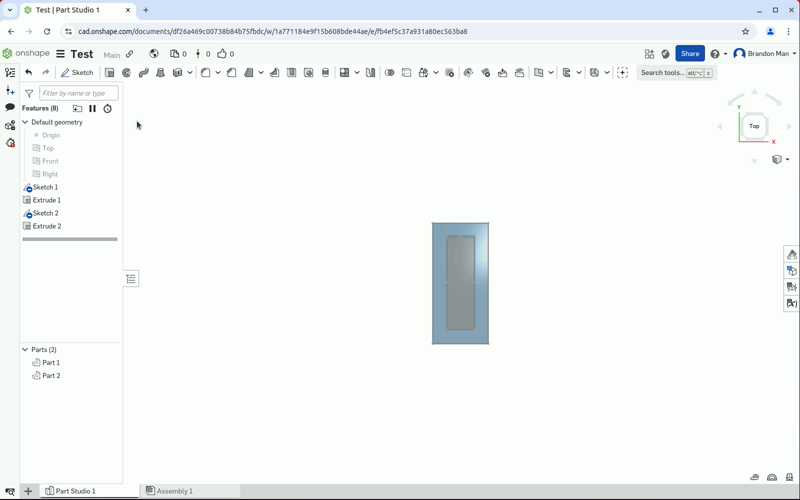
key(shift+7)
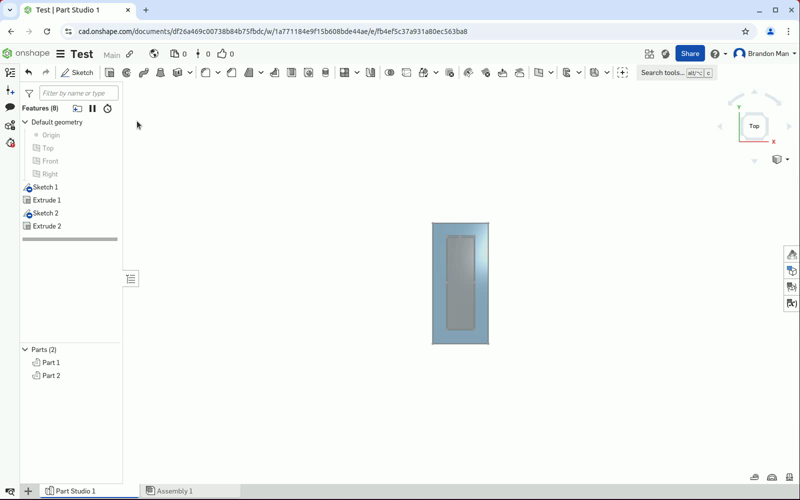
key(up, 3)
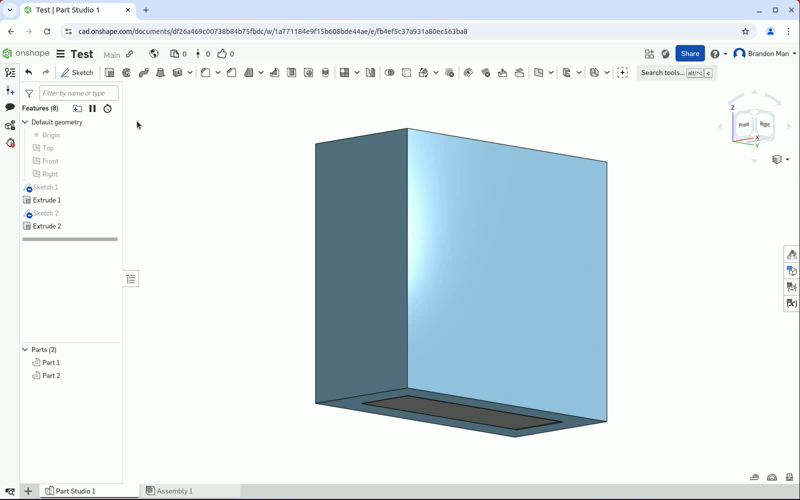
key(left, 3)
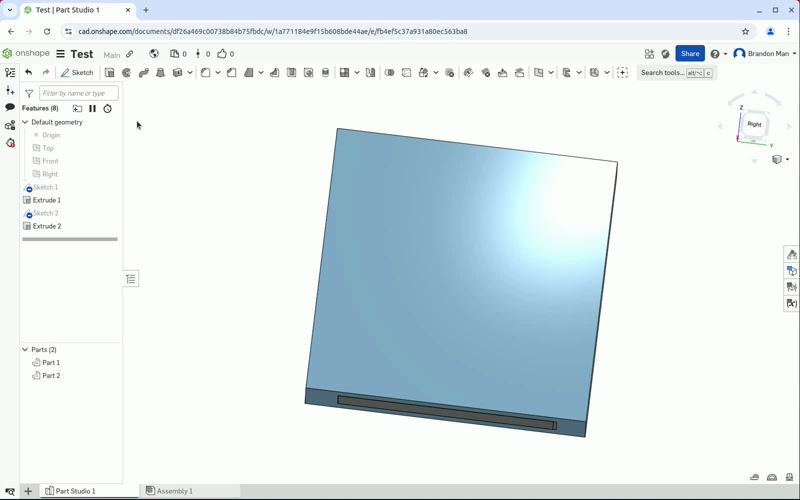
key(right, 3)
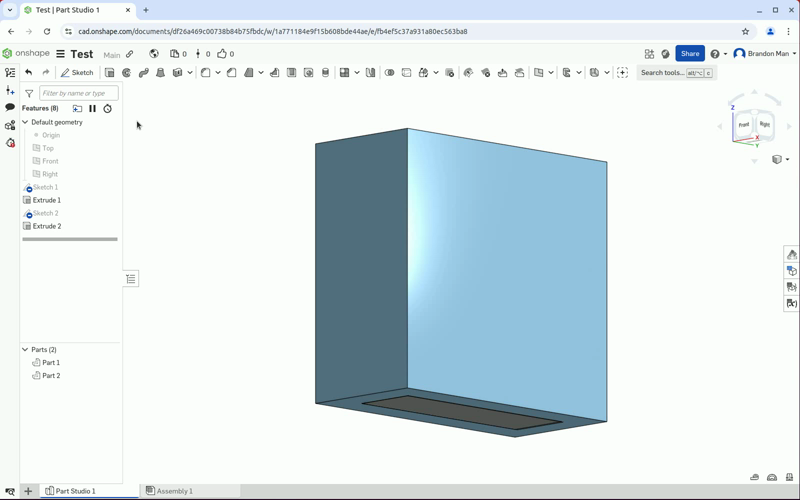
key(down, 3)
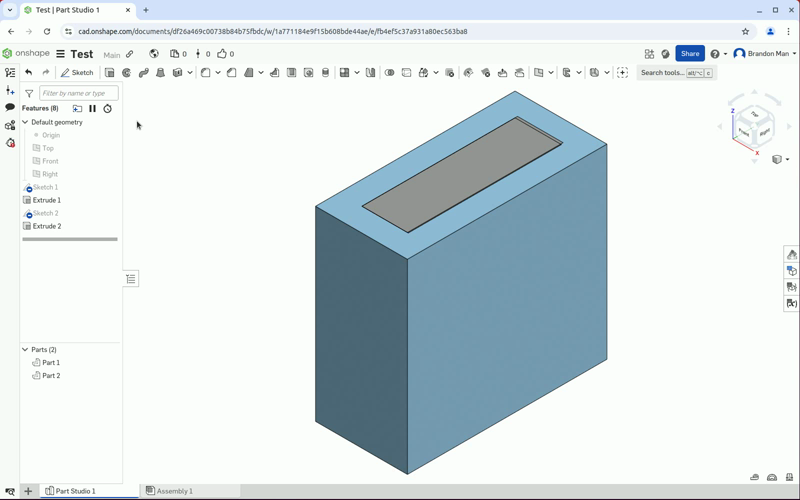
mouse_move(73, 189)
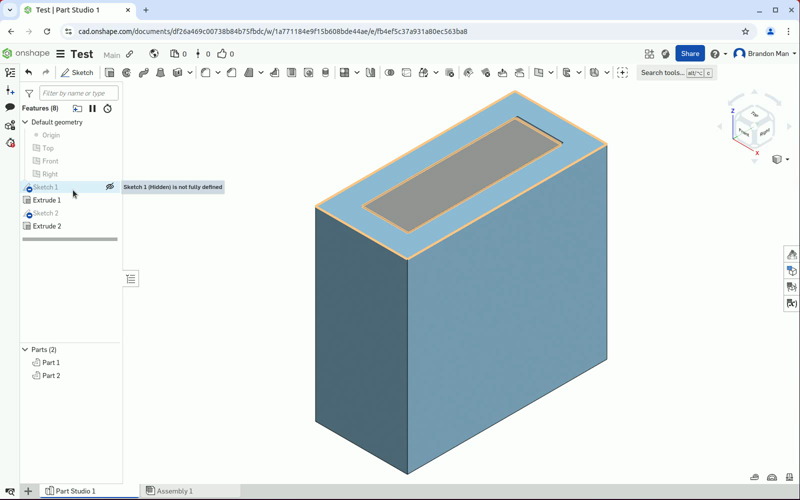
click(73, 189)